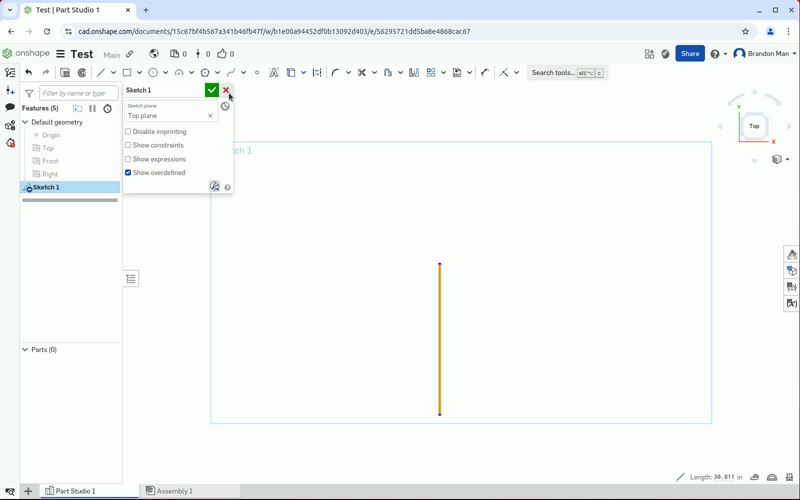
key(shift+h)
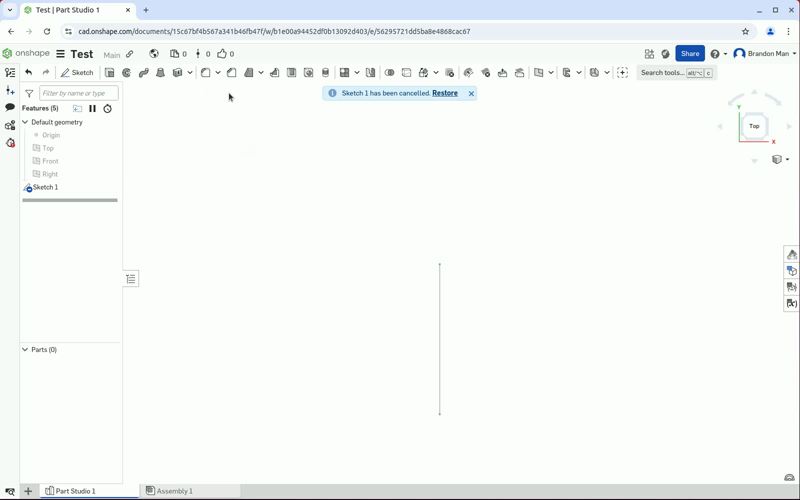
key(shift+s)
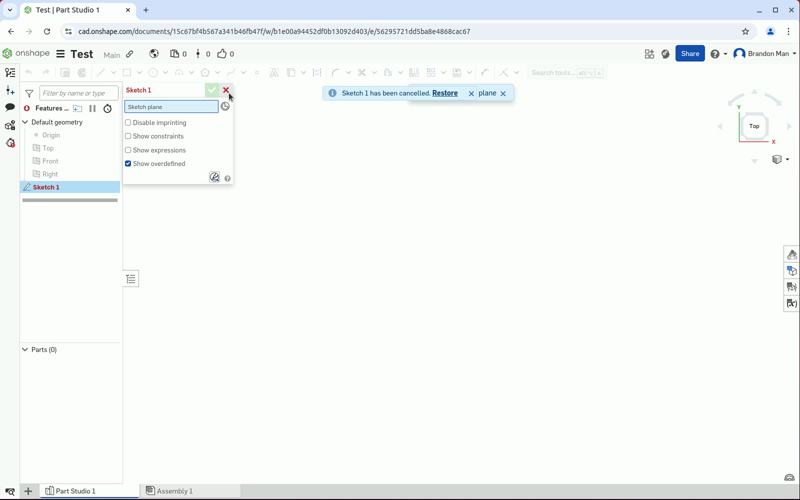
mouse_move(73, 150)
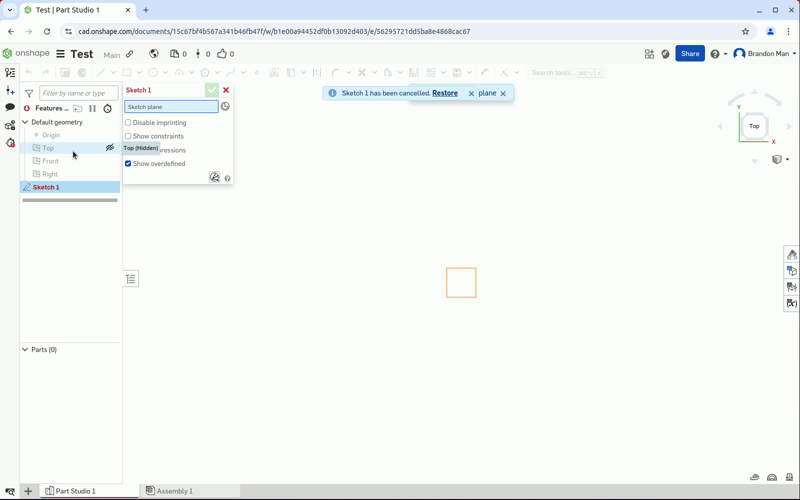
click(73, 150)
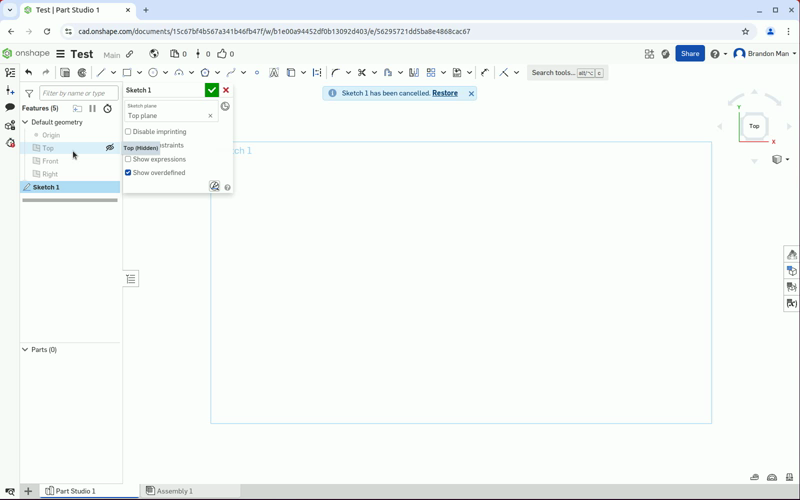
mouse_move(73, 352)
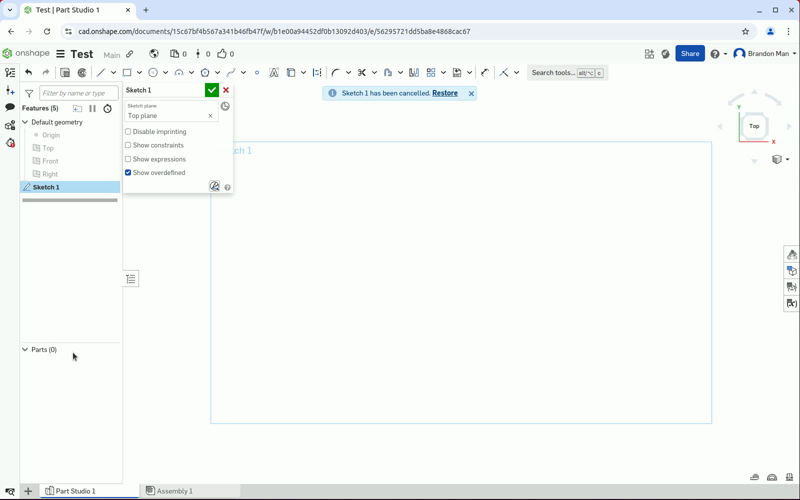
key(y)
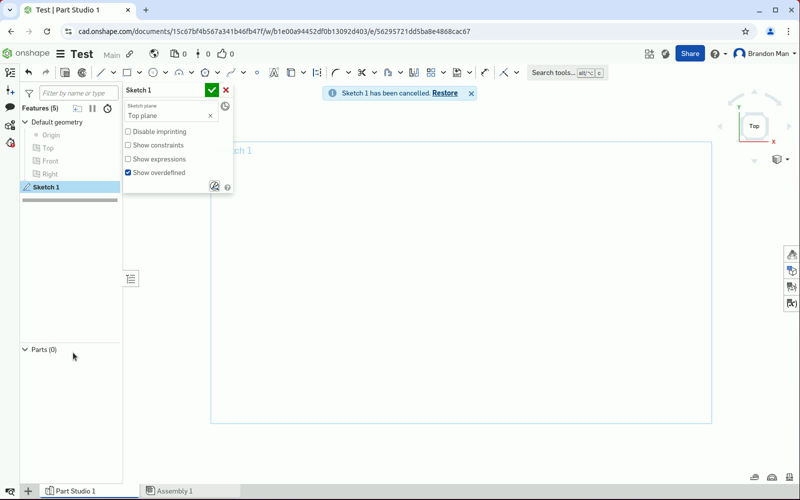
key(l)
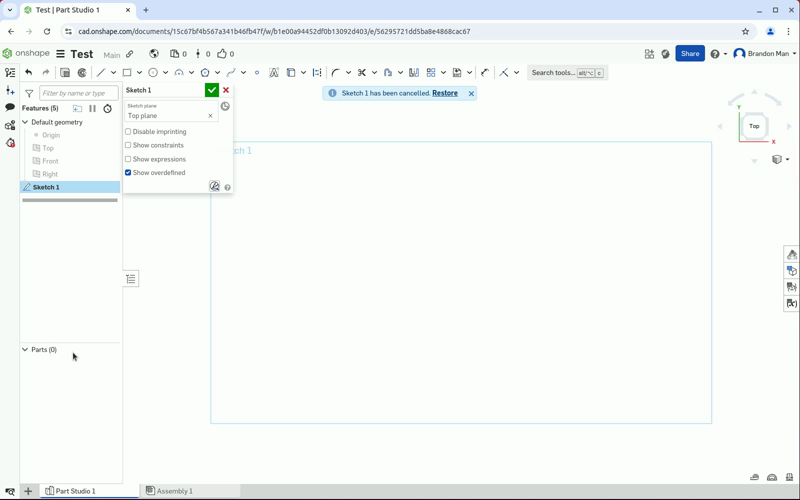
key_down(shift)
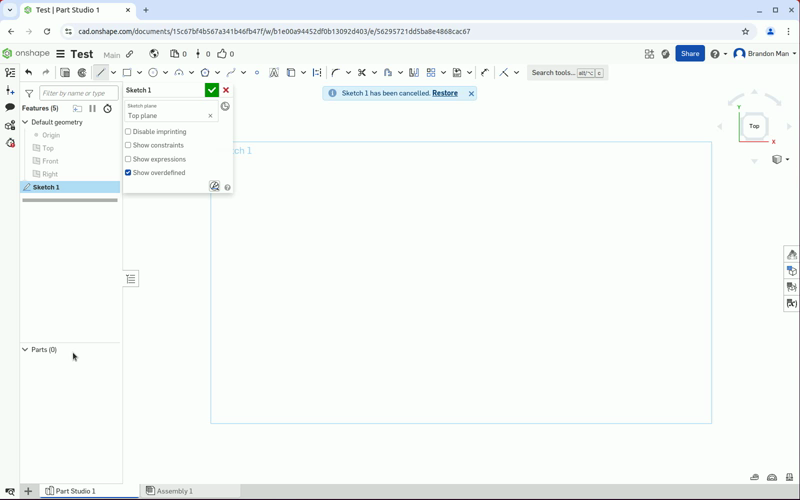
mouse_move(460, 282)
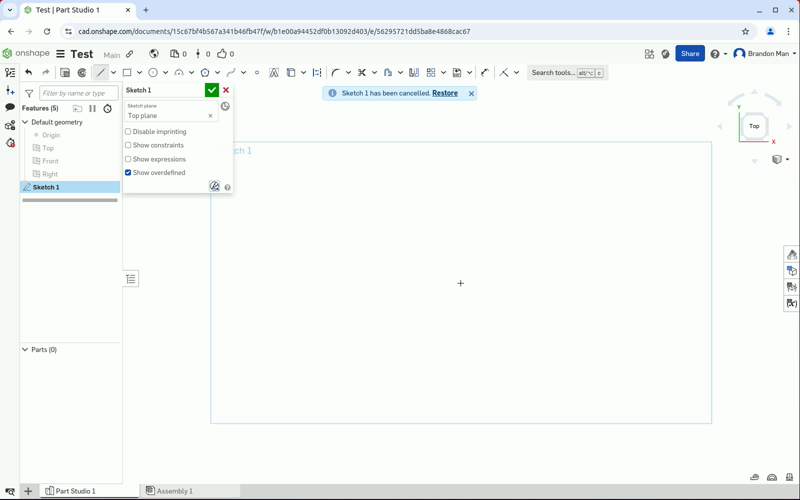
click(460, 282)
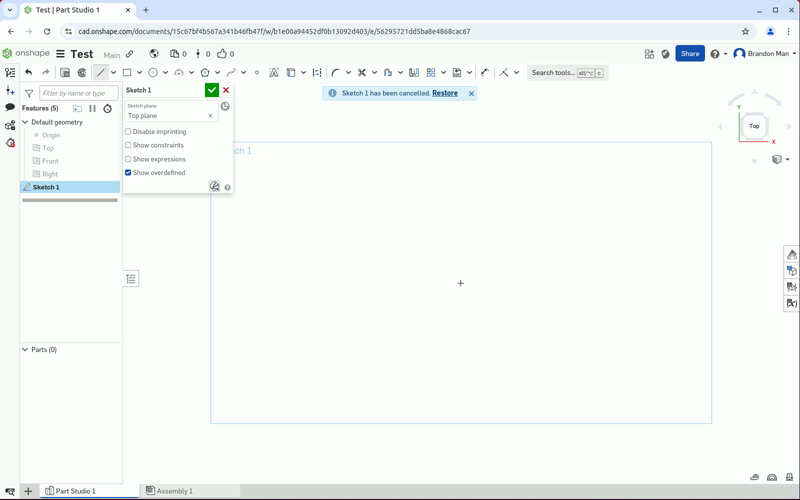
key_up(shift)
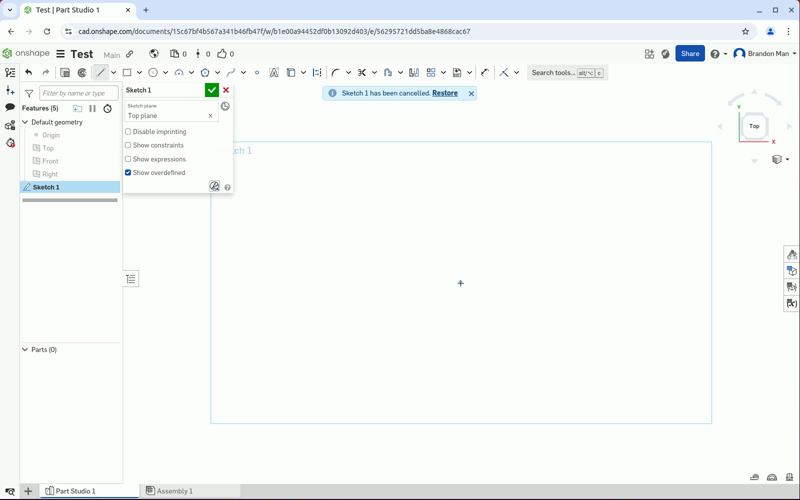
key_down(shift)
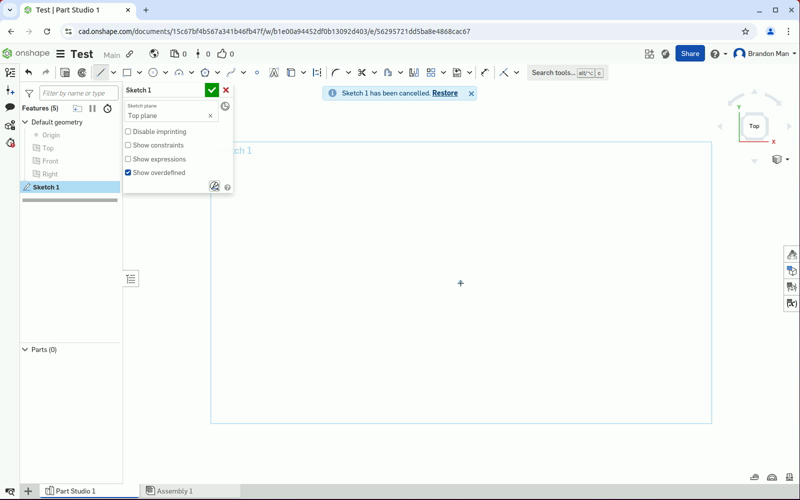
mouse_move(573, 282)
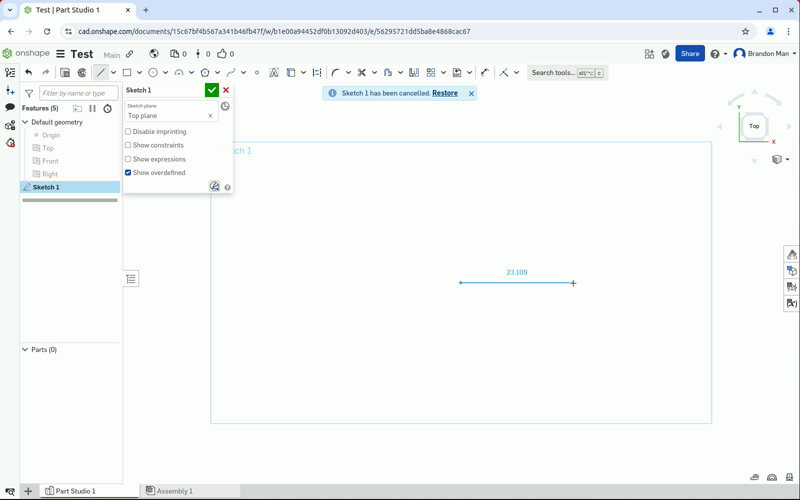
click(573, 282)
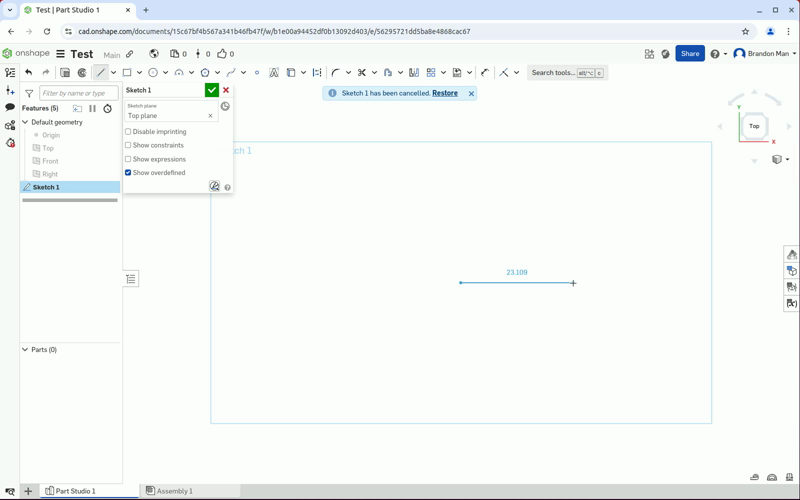
key_up(shift)
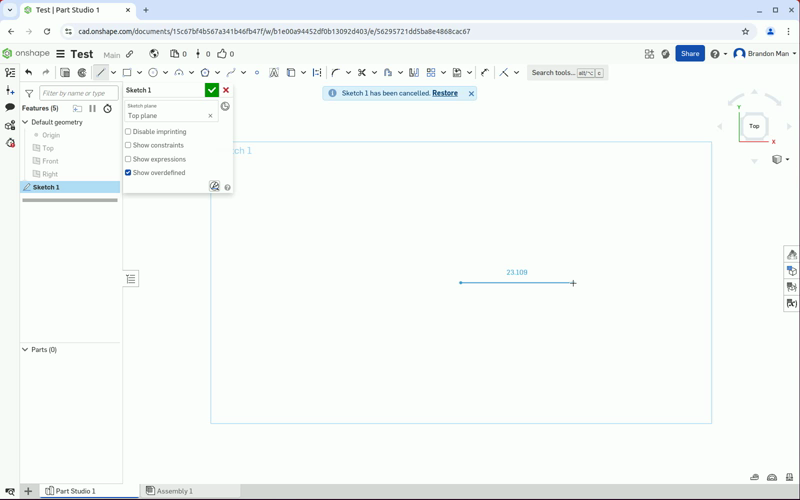
key_down(shift)
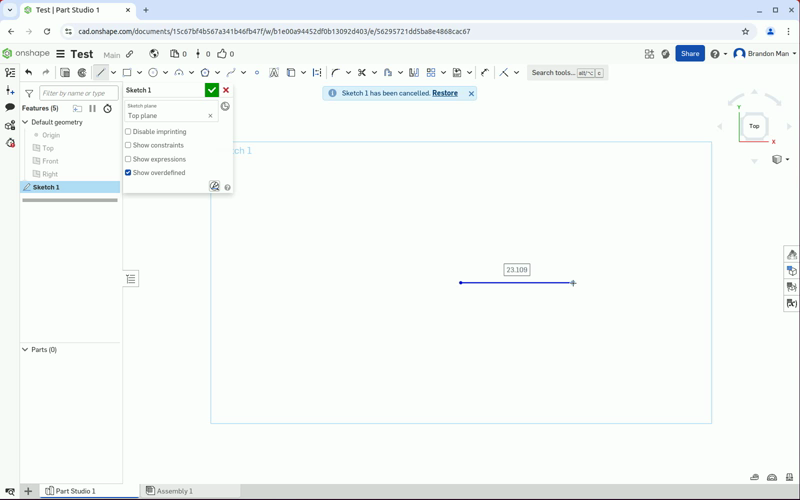
mouse_move(589, 282)
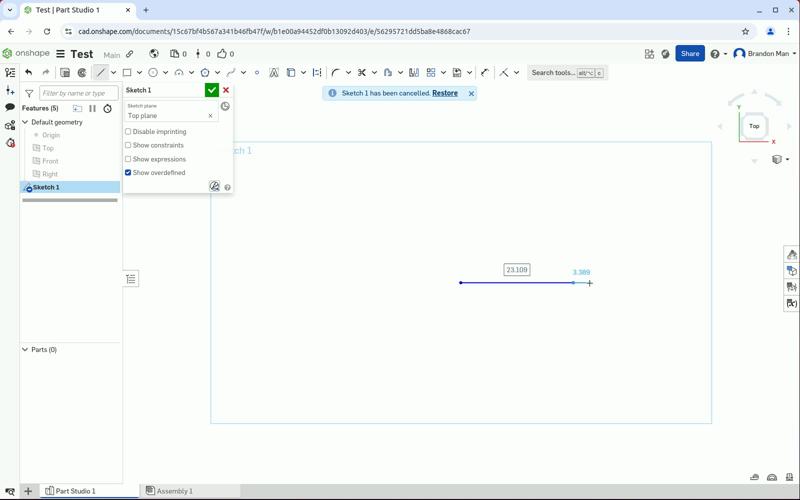
mouse_move(573, 226)
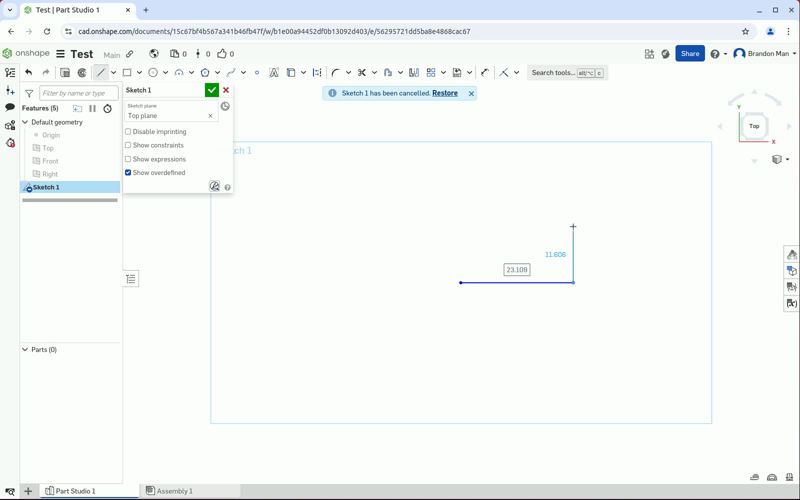
click(573, 226)
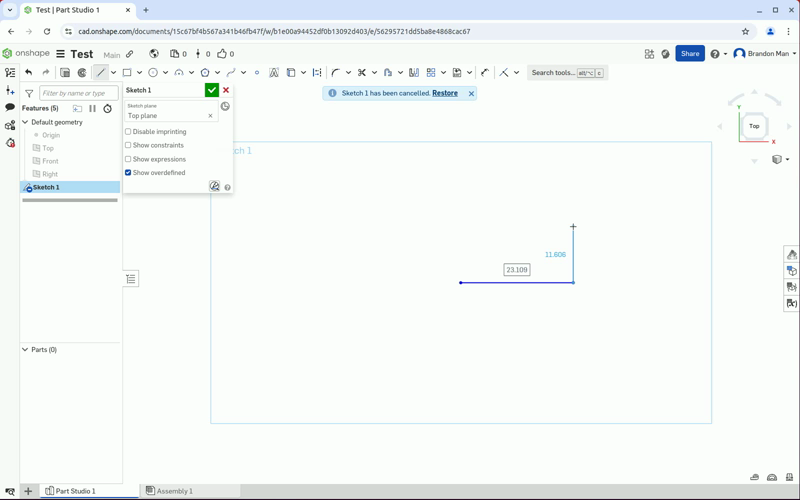
key_up(shift)
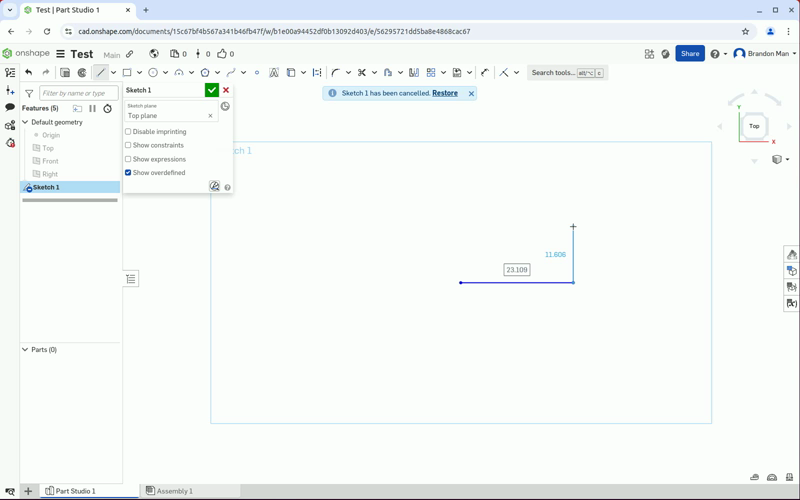
key_down(shift)
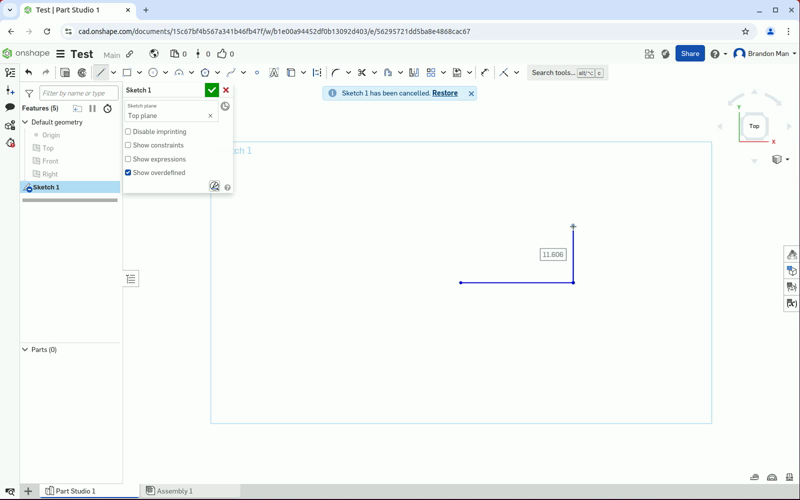
mouse_move(460, 226)
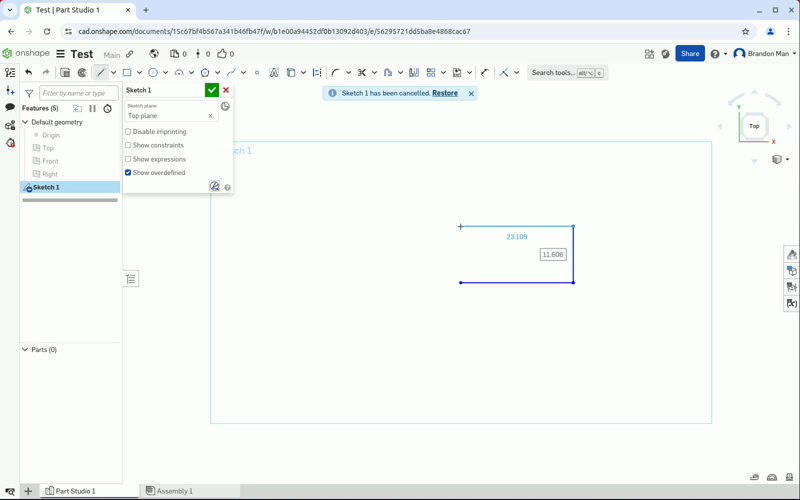
click(460, 226)
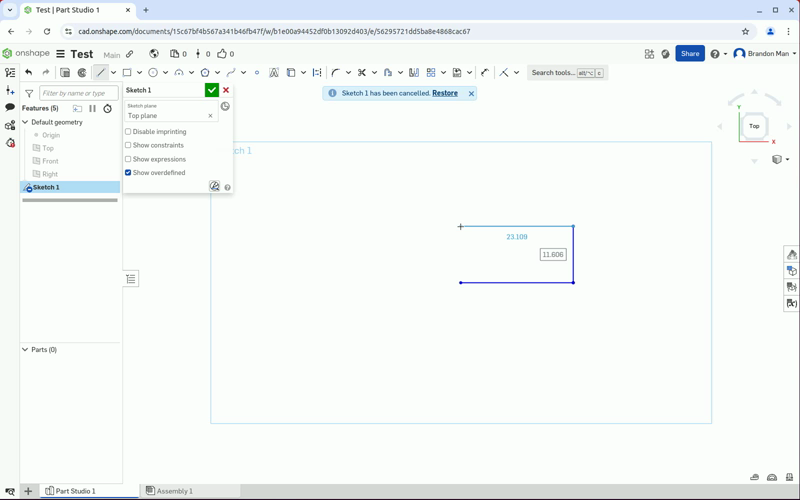
key_up(shift)
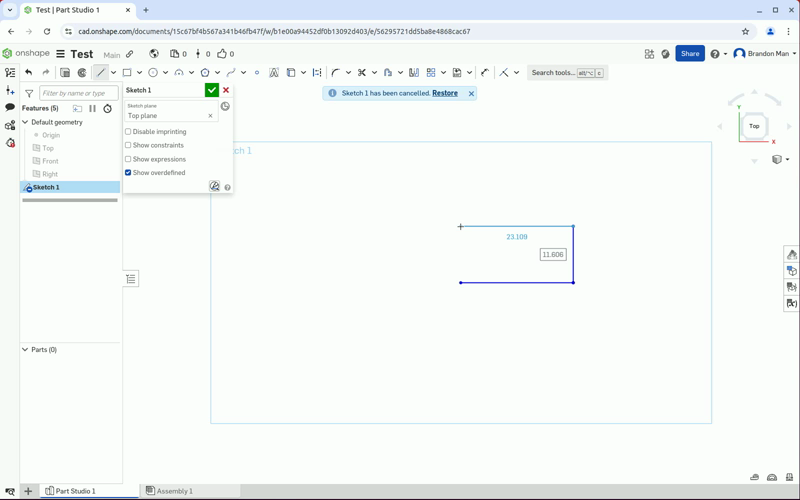
mouse_move(490, 226)
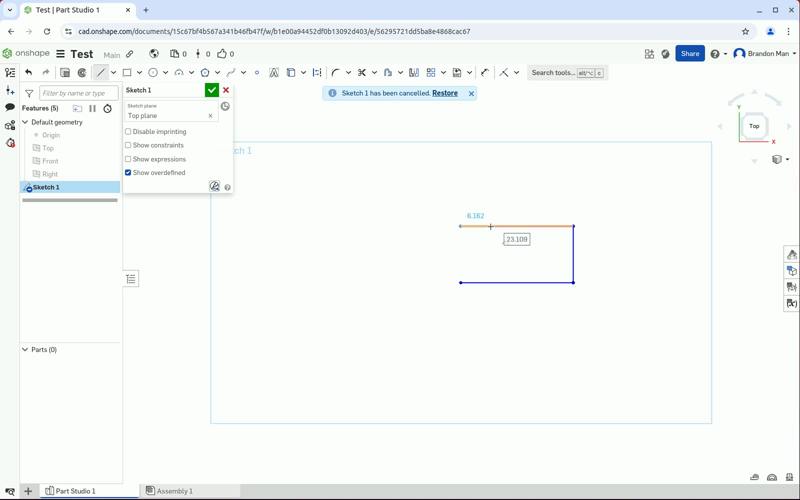
key_down(shift)
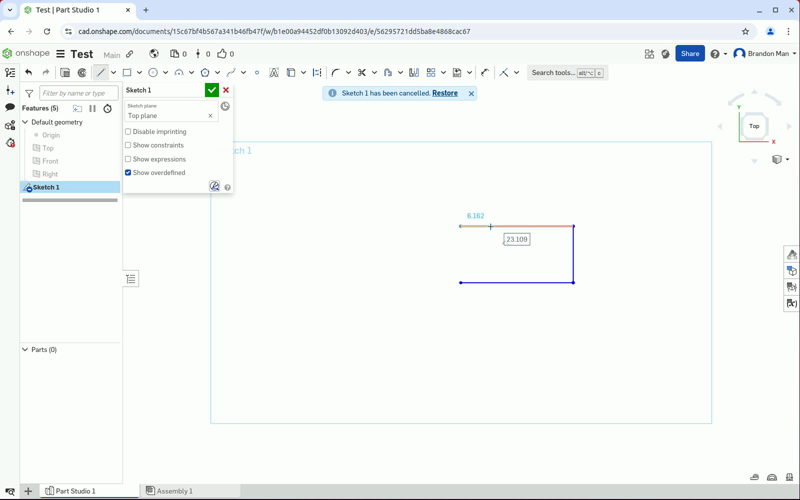
mouse_move(460, 282)
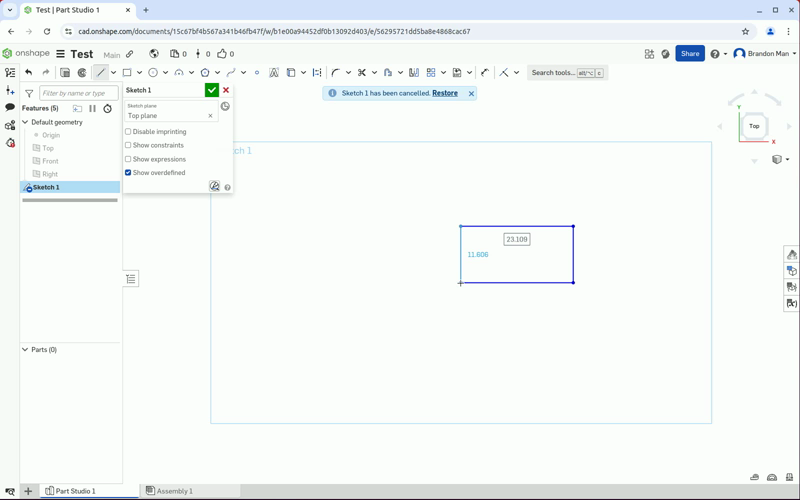
key_up(shift)
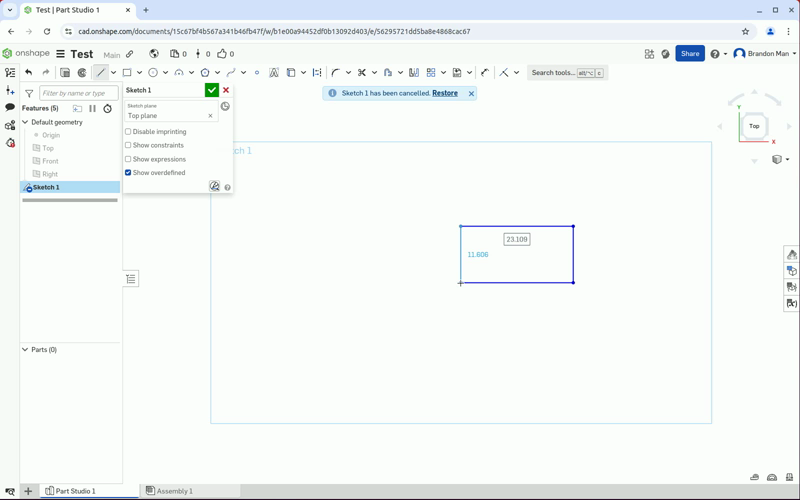
click(460, 282)
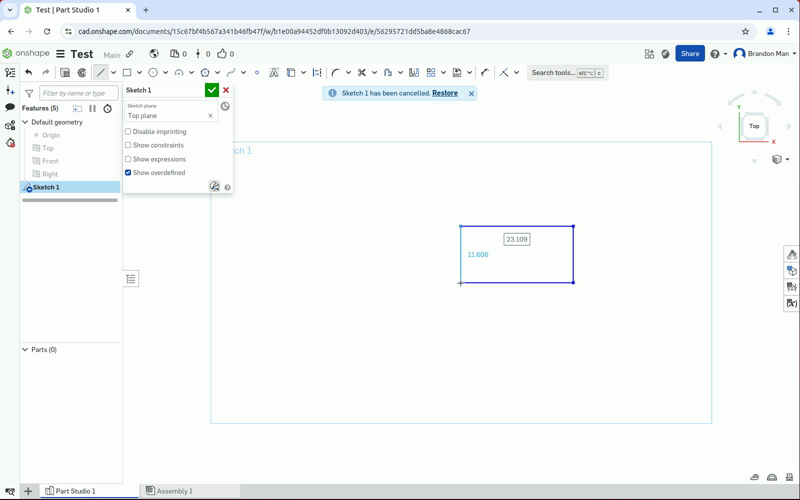
key(esc)
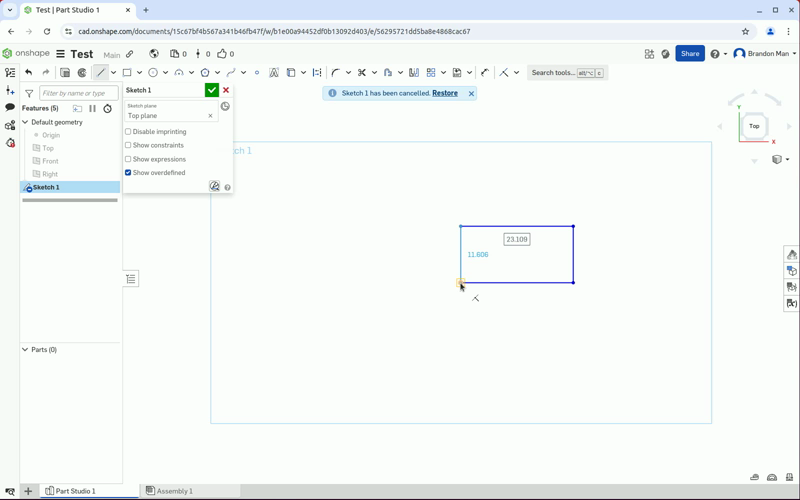
mouse_move(565, 258)
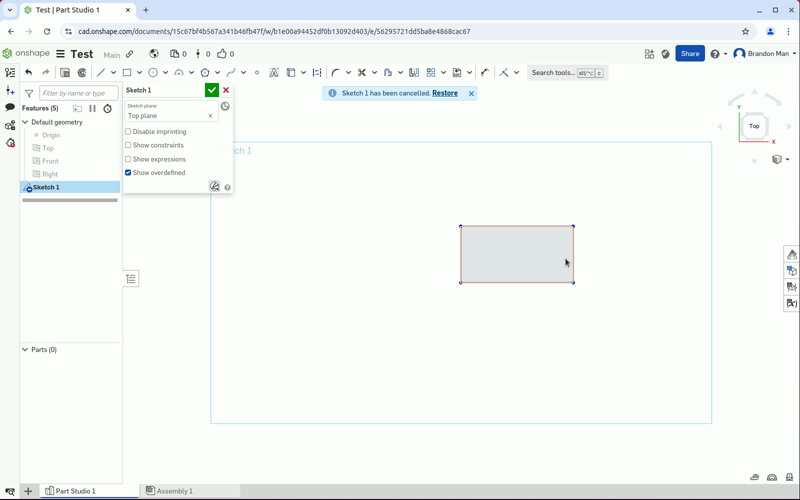
click(565, 258)
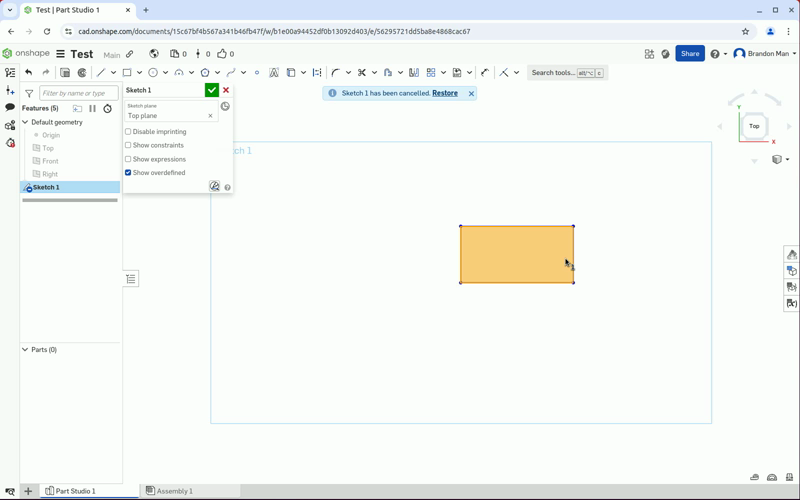
mouse_move(73, 352)
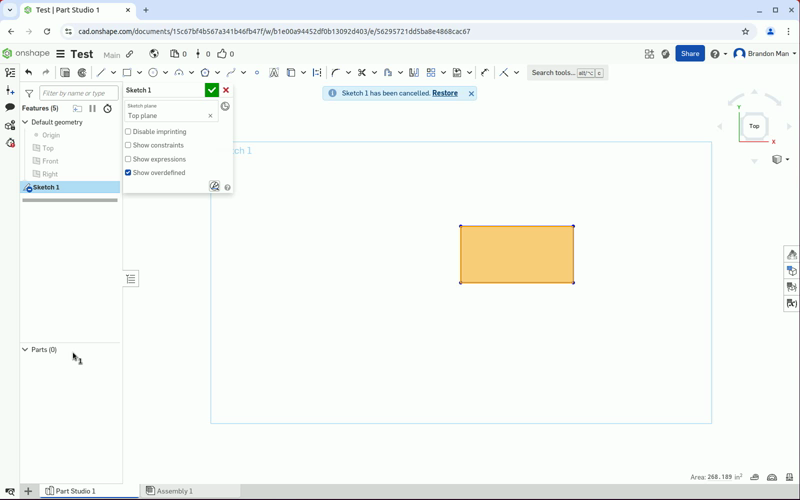
key(shift+y)
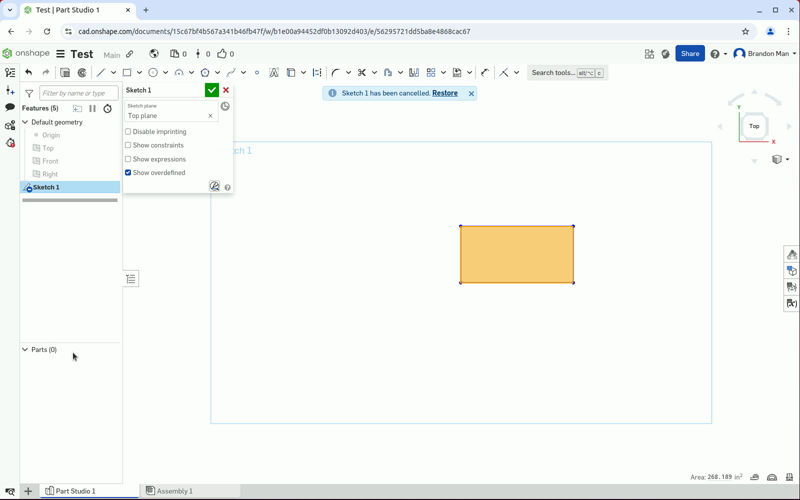
key(shift+e)
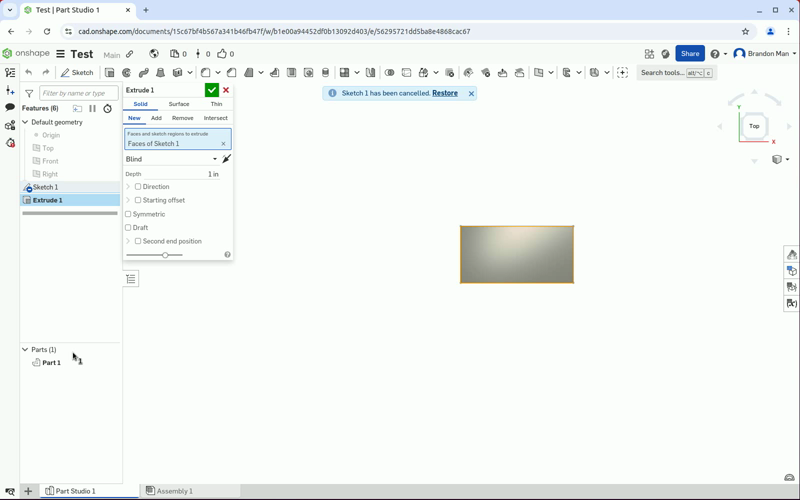
mouse_move(143, 106)
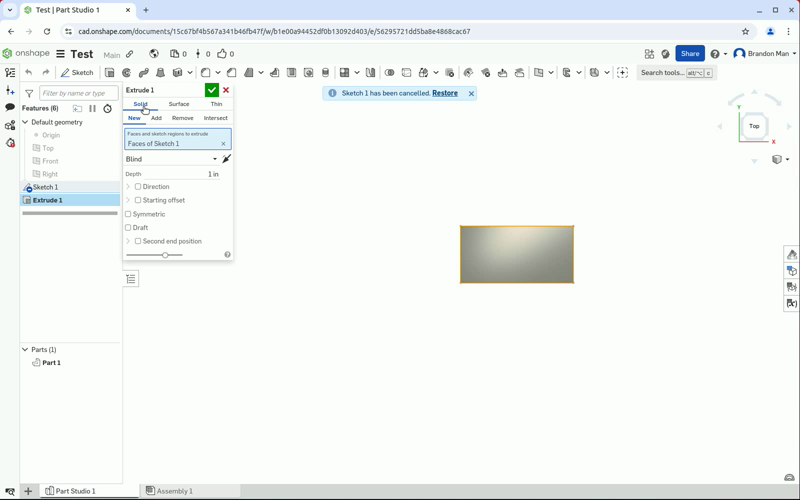
click(143, 106)
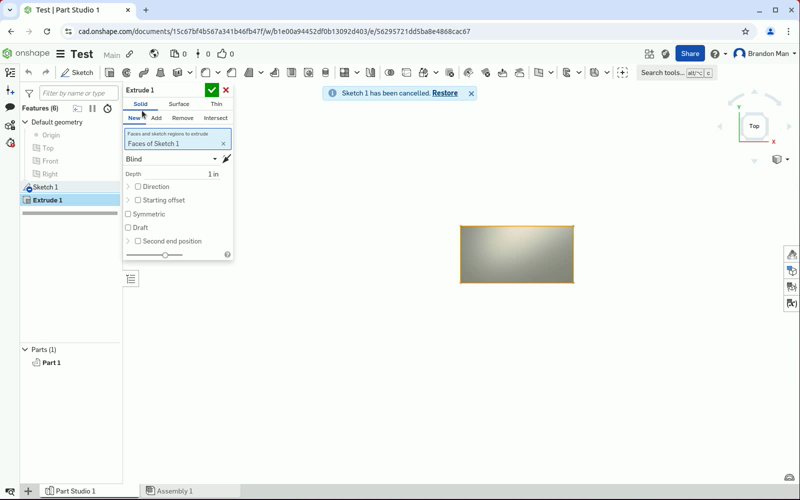
mouse_move(137, 120)
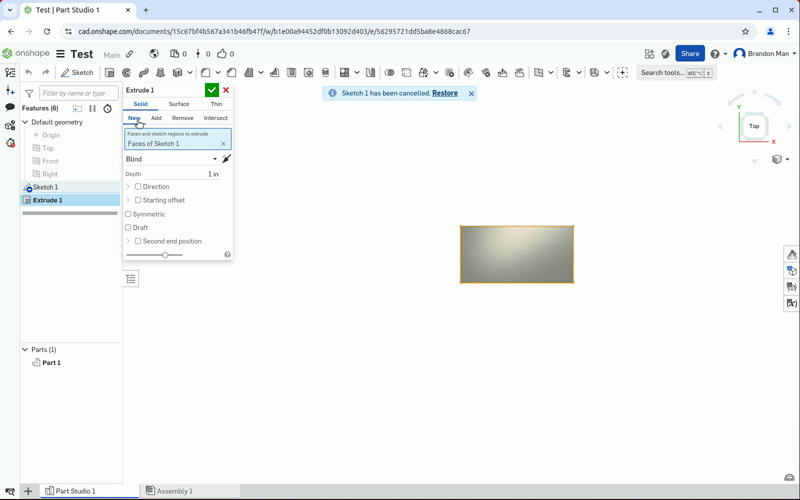
click(137, 120)
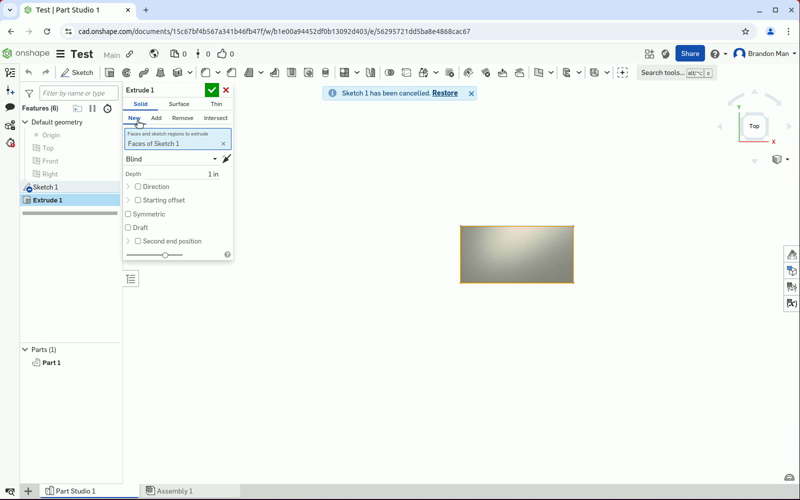
key(tab, 4)
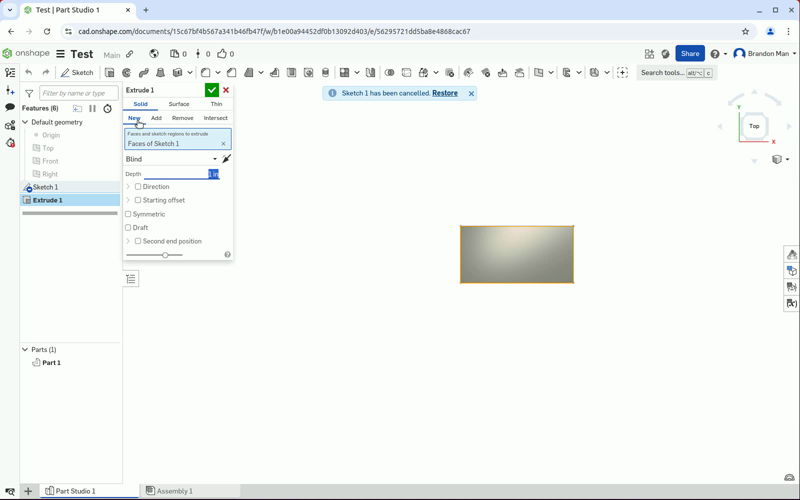
text(6.981)
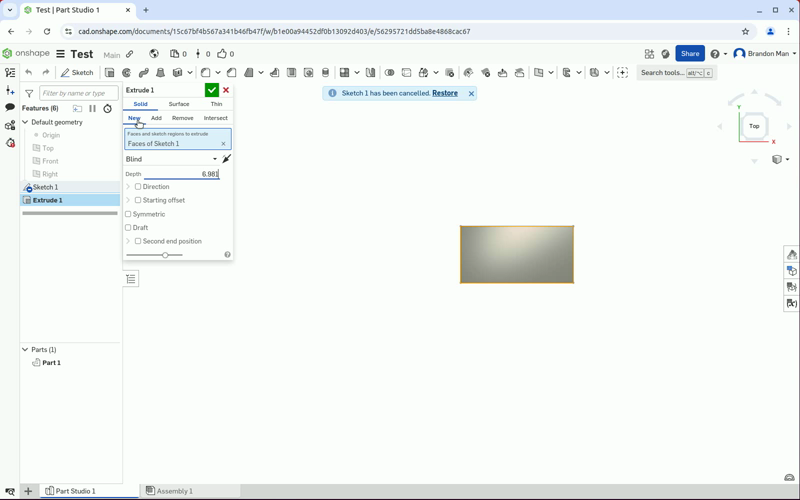
key(enter)
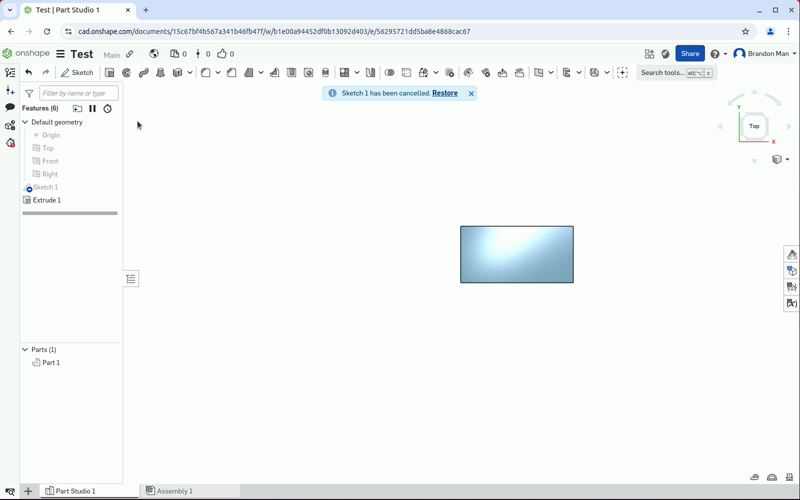
key(shift+h)
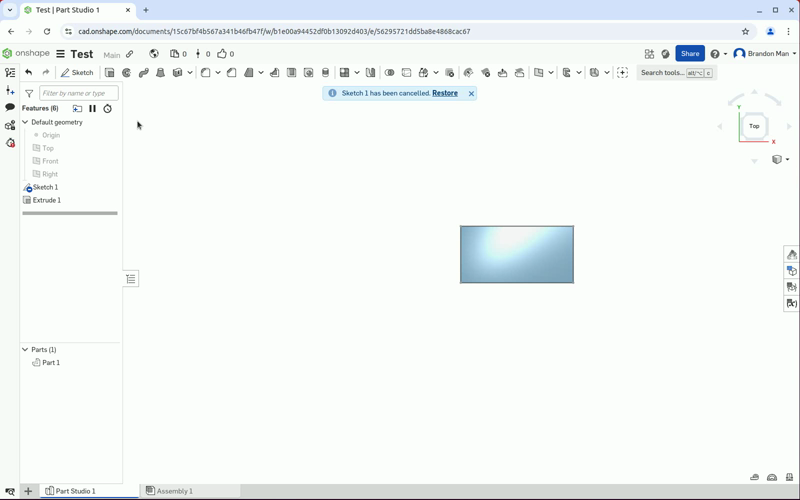
key(shift+h)
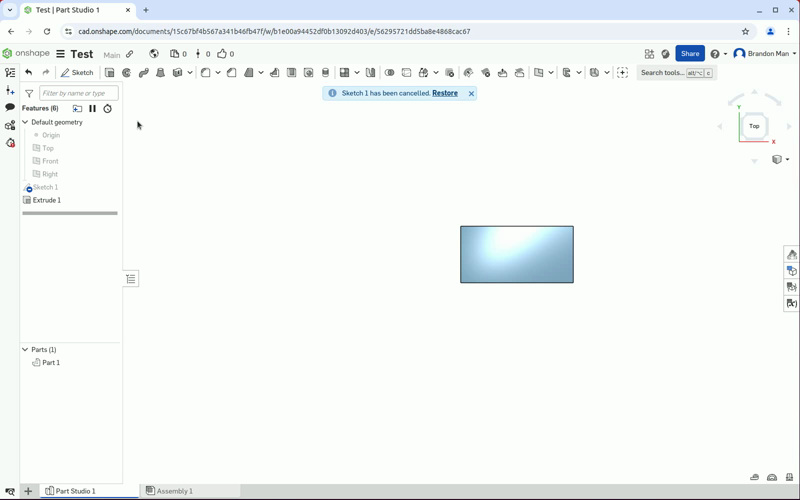
mouse_move(73, 189)
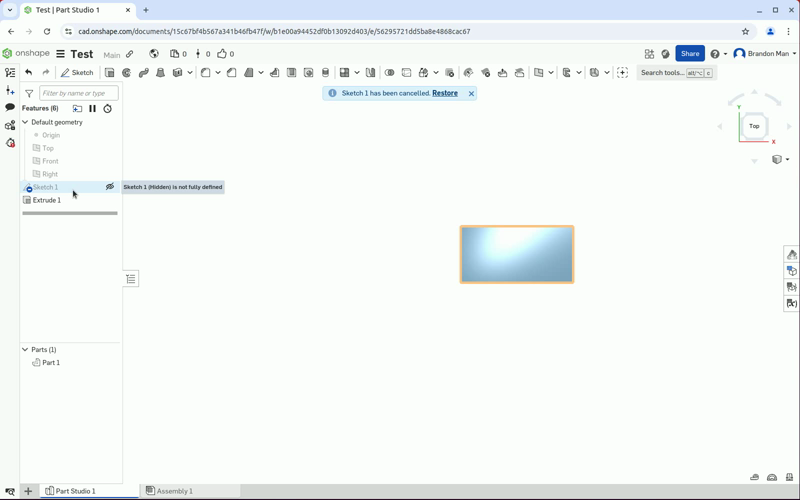
click(73, 189)
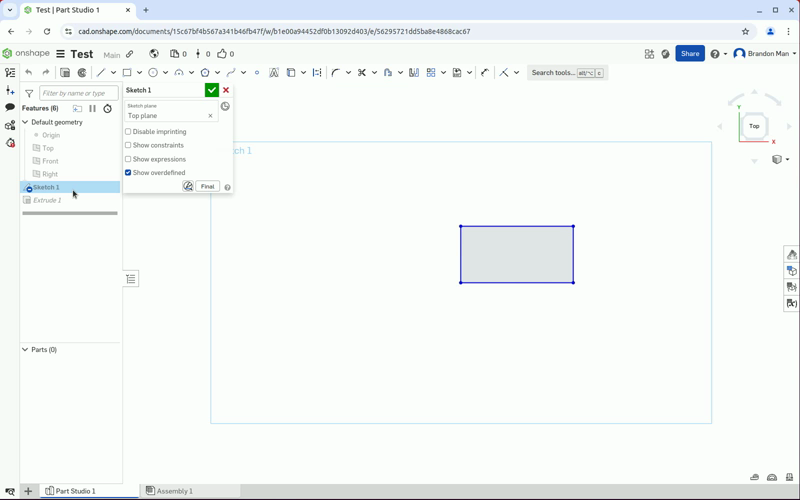
mouse_move(229, 92)
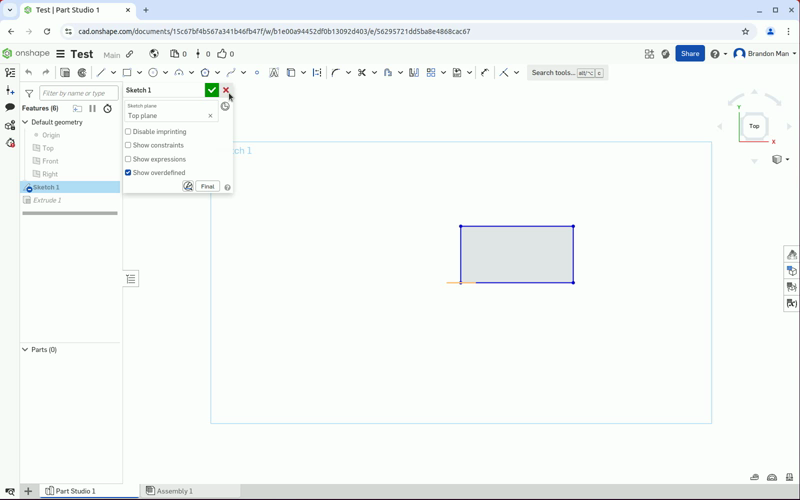
click(229, 92)
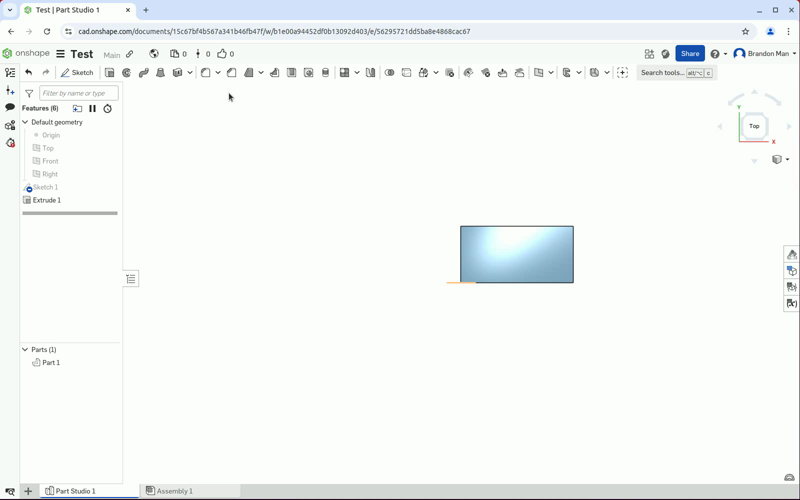
mouse_move(541, 75)
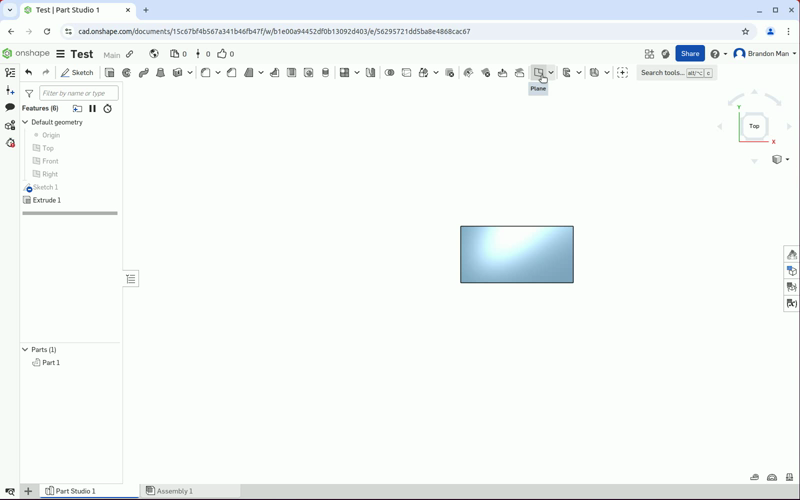
click(541, 75)
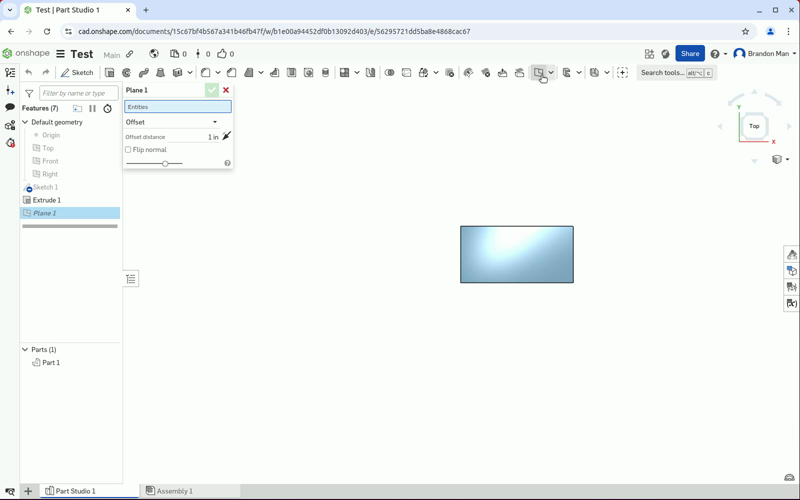
mouse_move(73, 150)
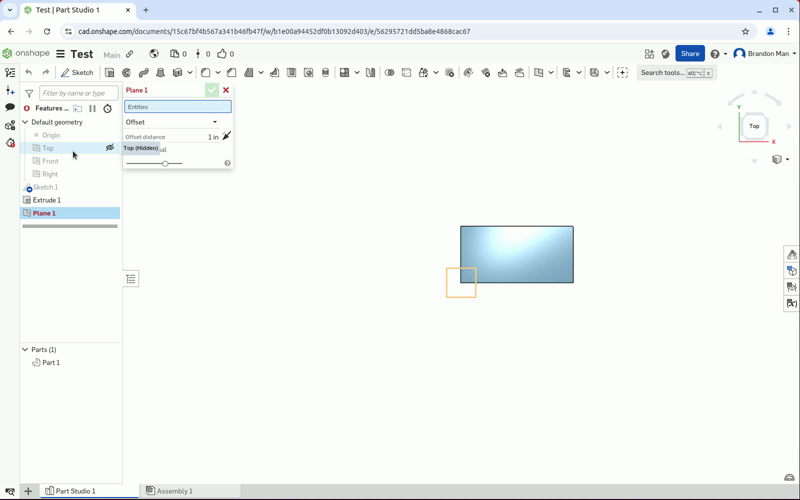
click(73, 150)
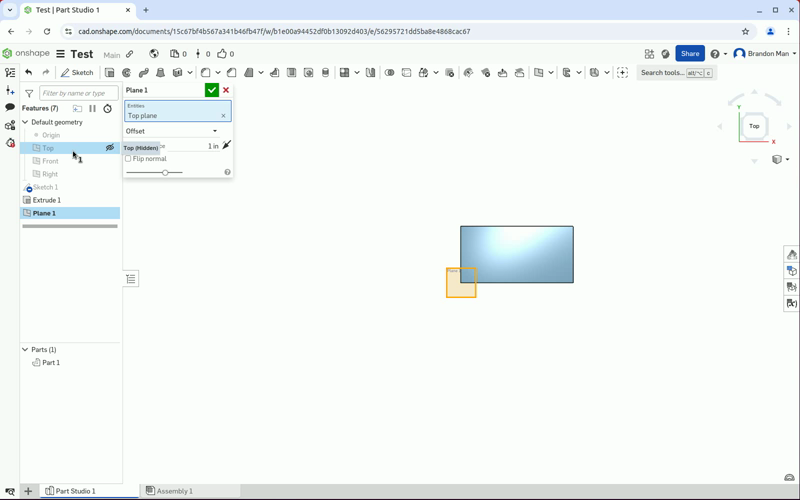
key(tab, 2)
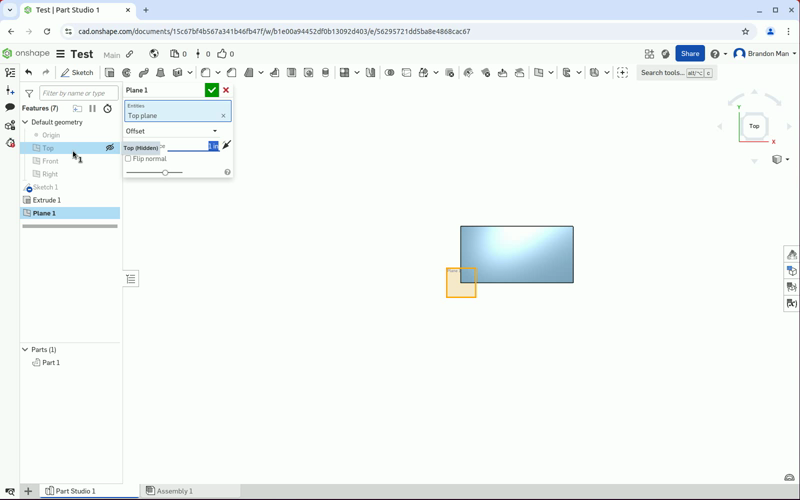
text(6.994)
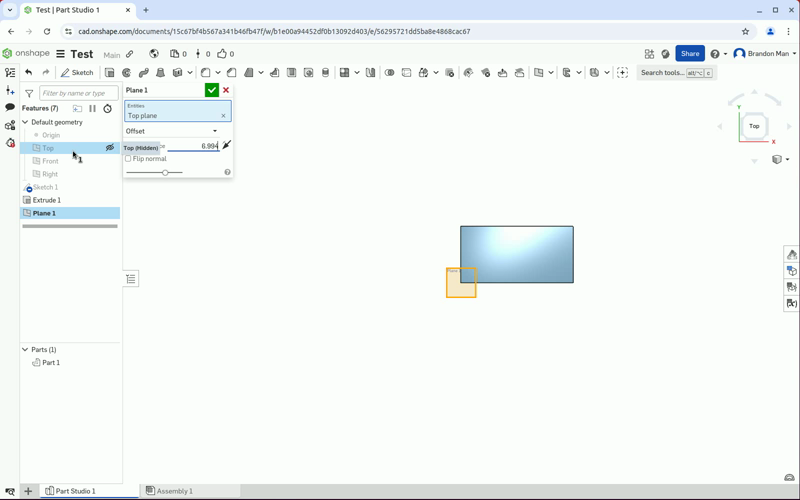
key(enter, 2)
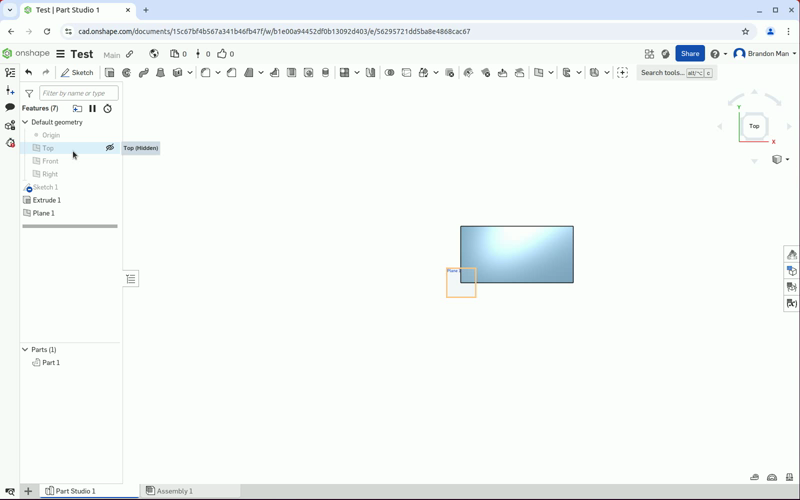
key(shift+s)
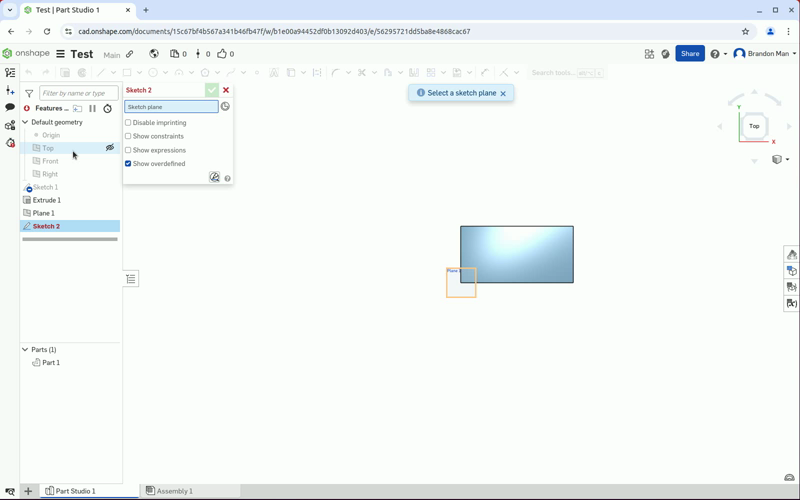
mouse_move(73, 215)
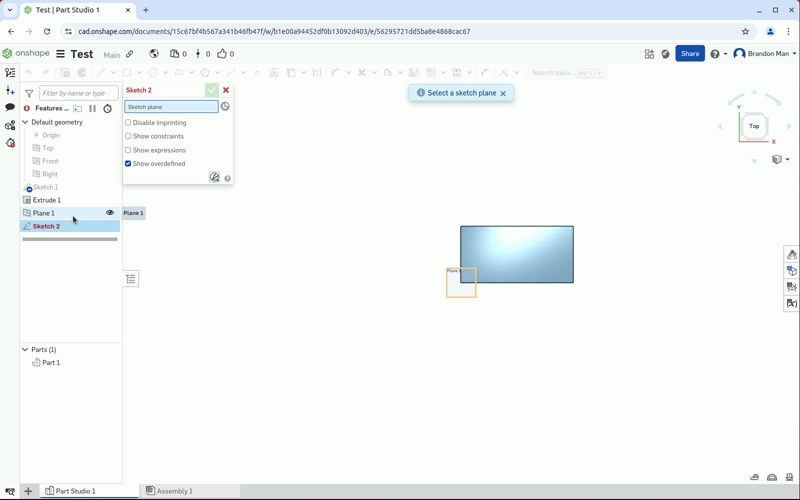
click(73, 215)
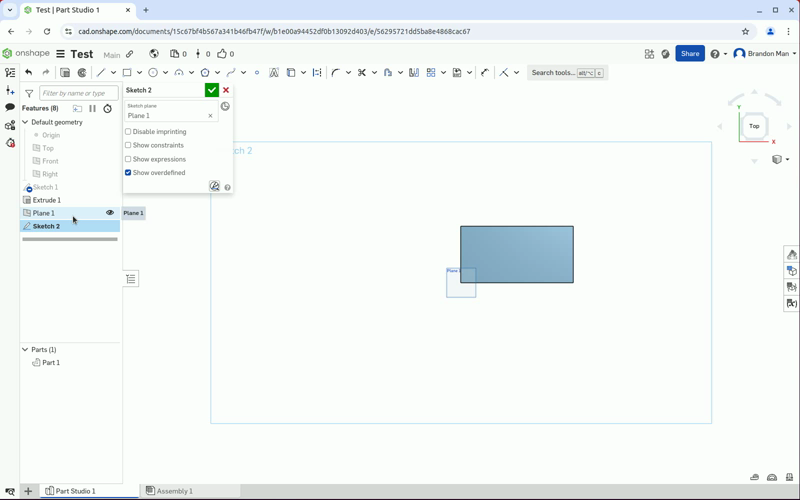
mouse_move(73, 352)
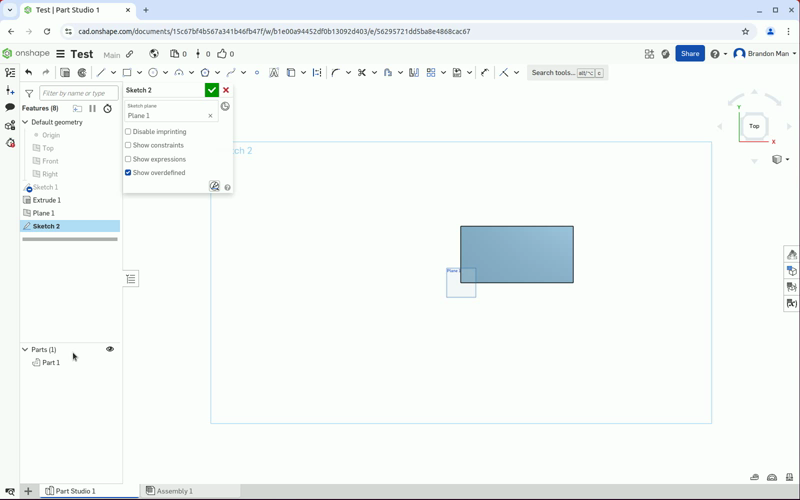
key(y)
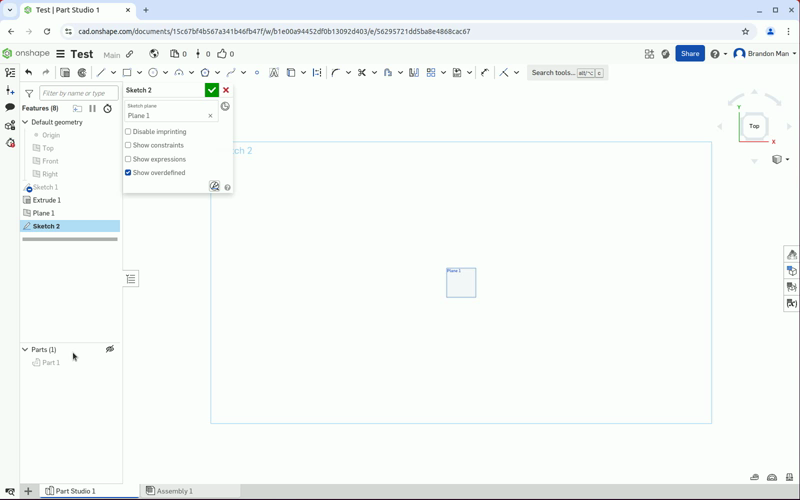
key(l)
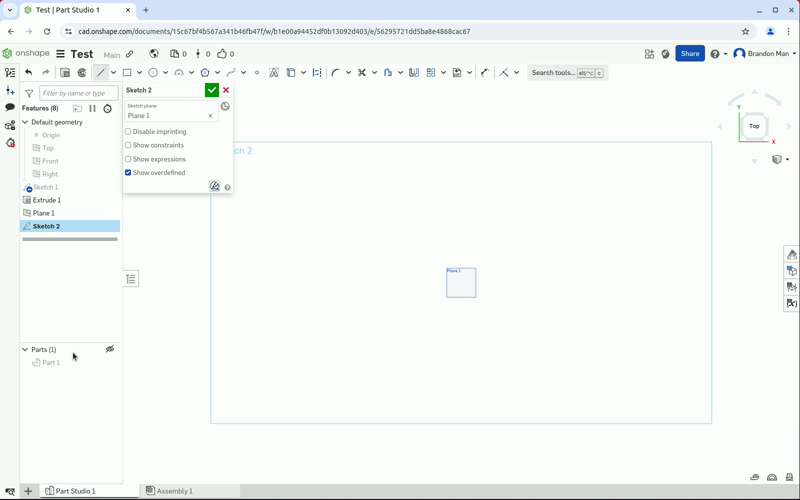
key_down(shift)
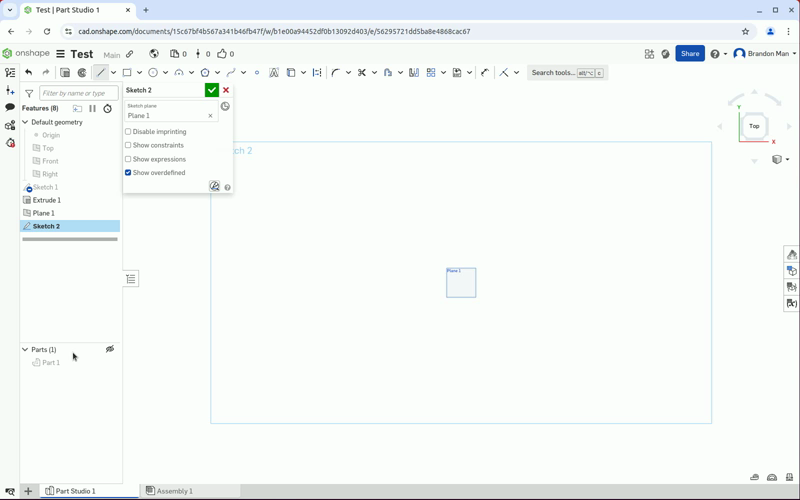
mouse_move(460, 282)
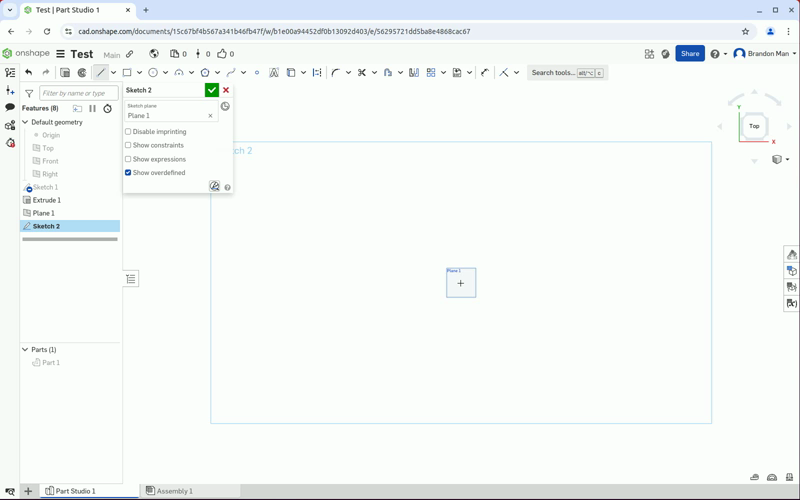
click(460, 282)
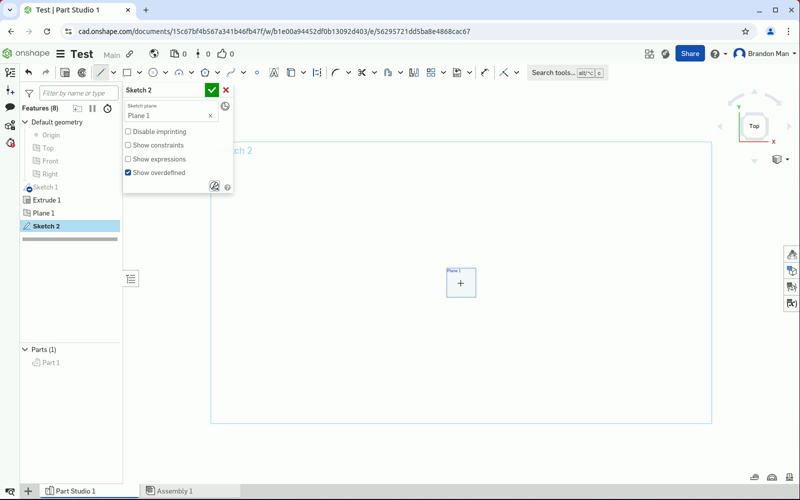
key_up(shift)
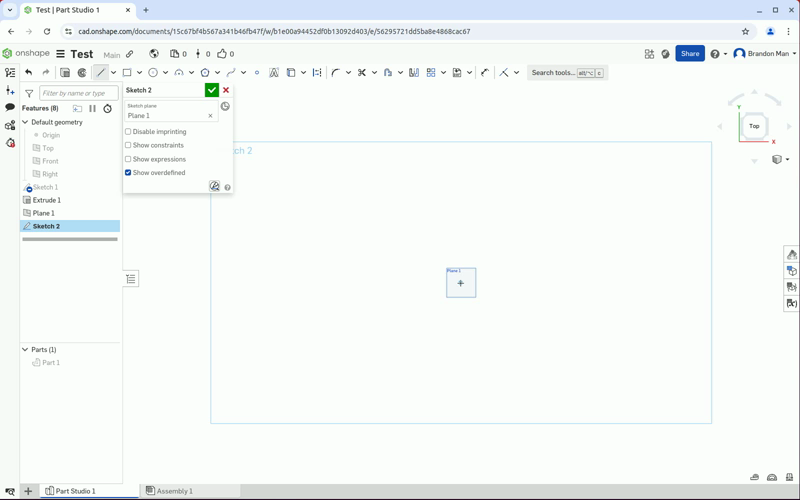
key_down(shift)
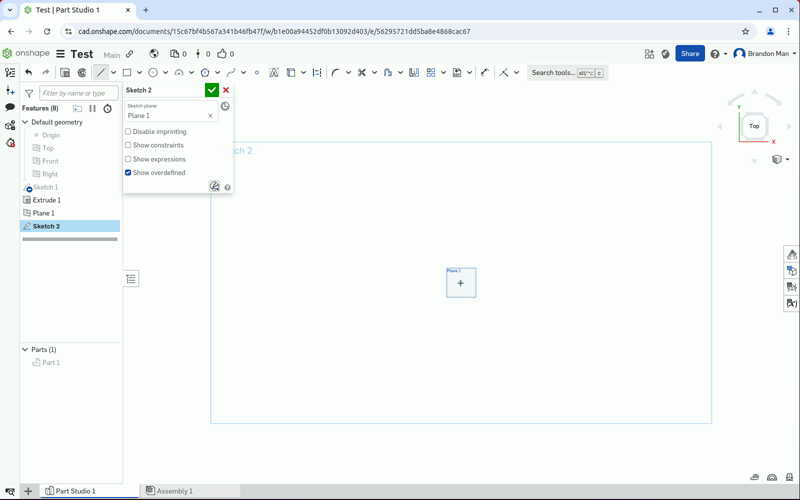
mouse_move(490, 282)
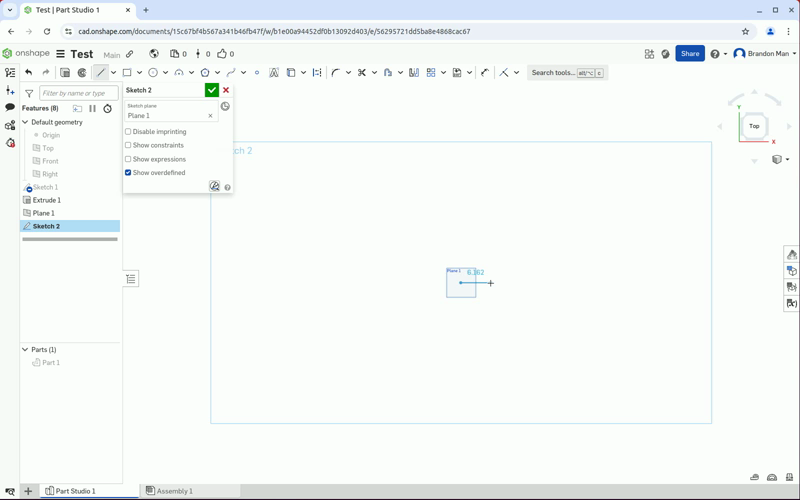
mouse_move(517, 282)
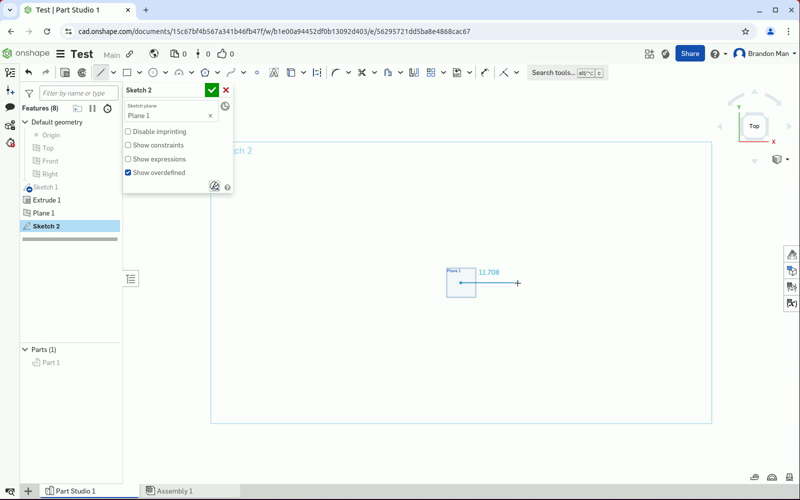
click(517, 282)
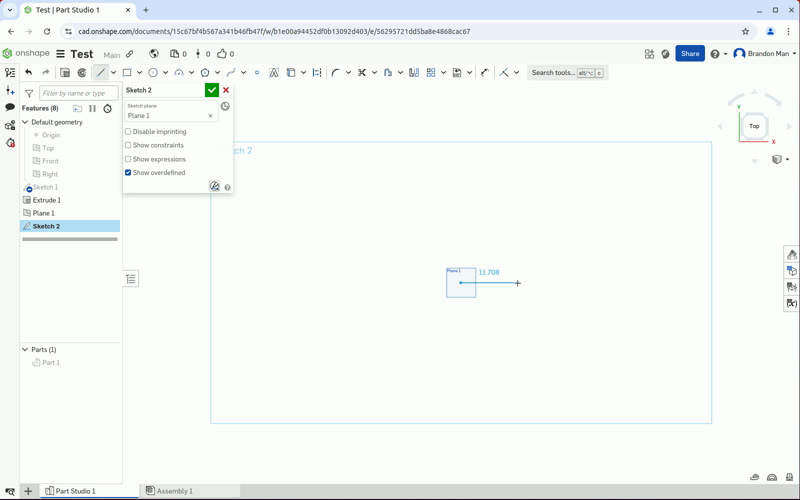
key_up(shift)
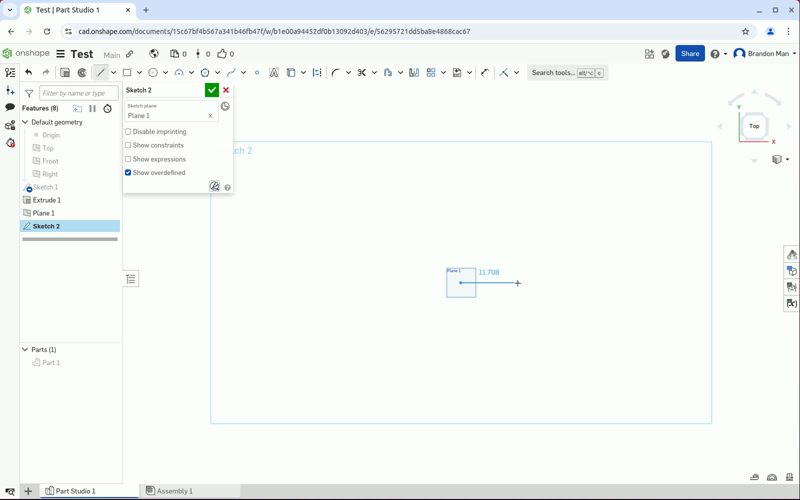
key_down(shift)
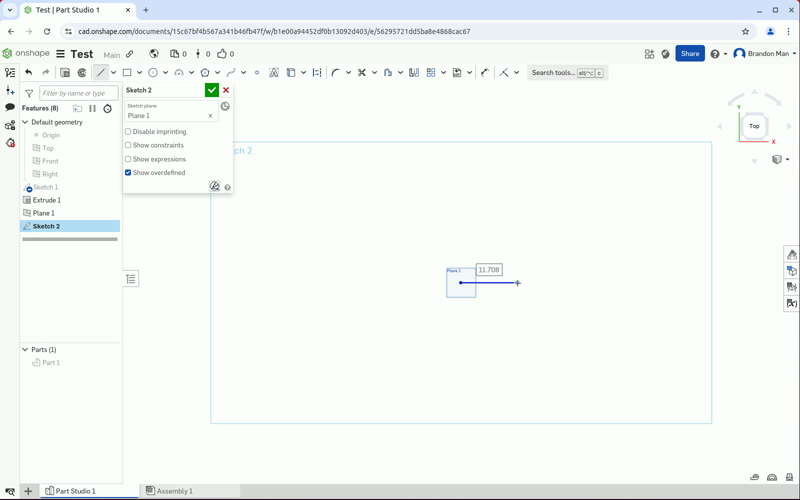
mouse_move(547, 282)
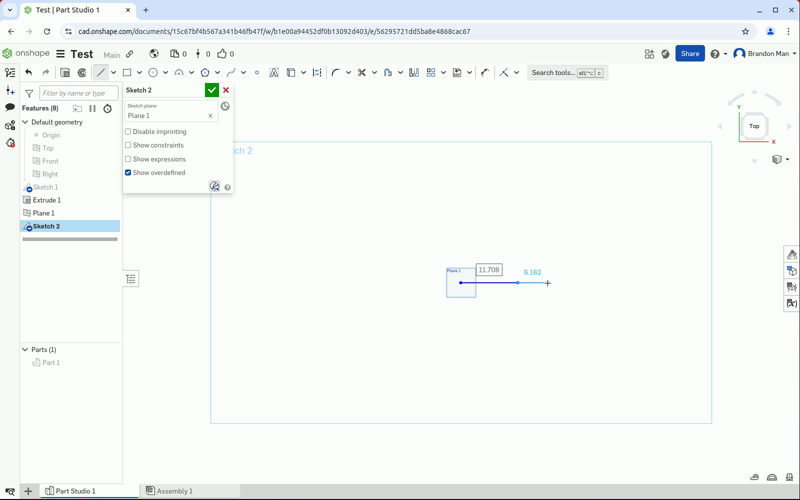
mouse_move(517, 226)
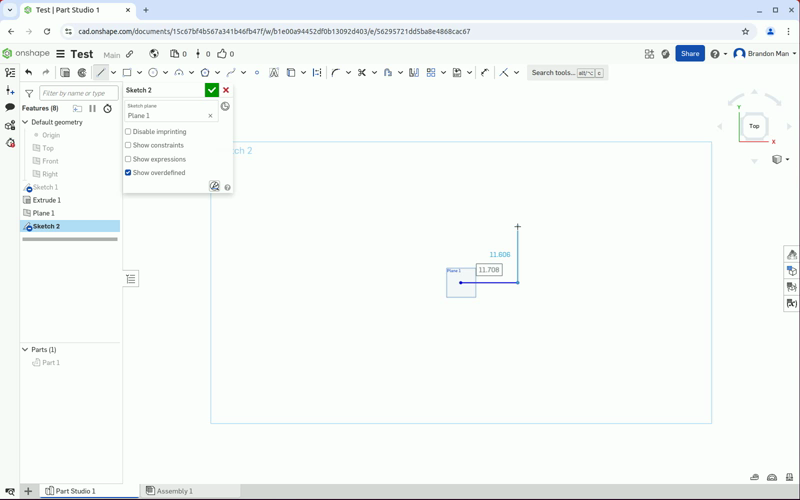
click(517, 226)
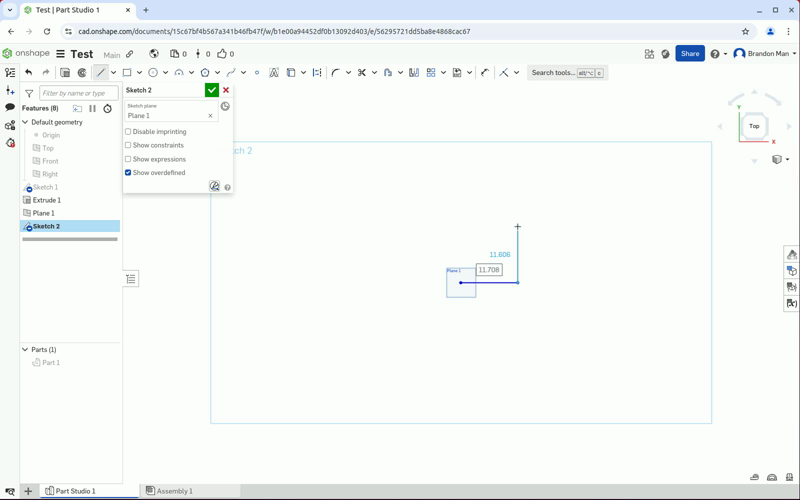
key_up(shift)
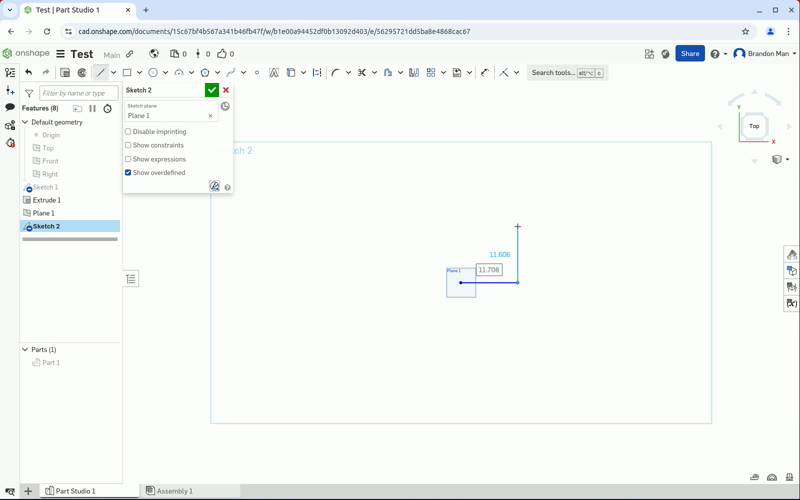
key_down(shift)
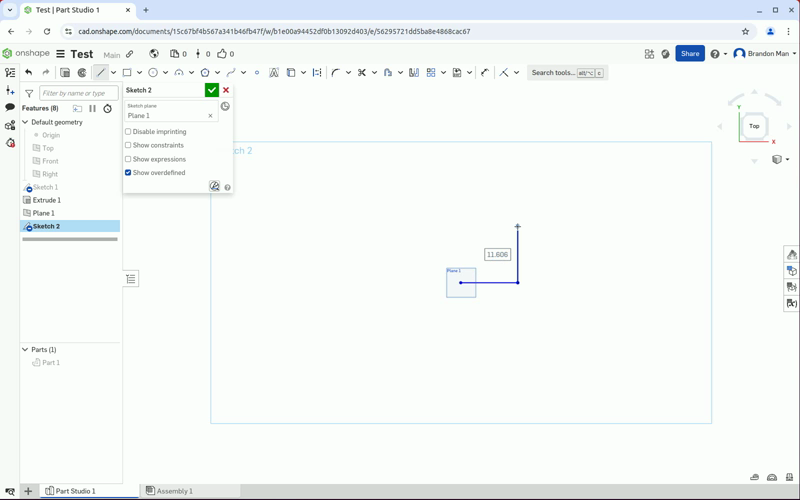
mouse_move(547, 226)
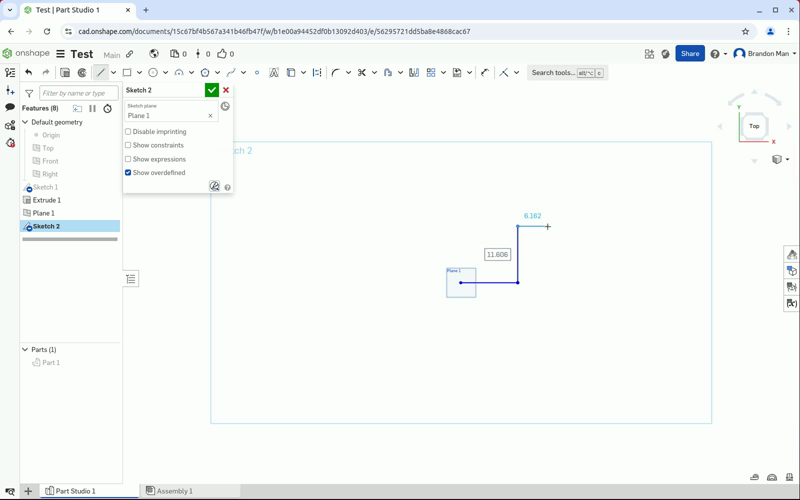
mouse_move(460, 226)
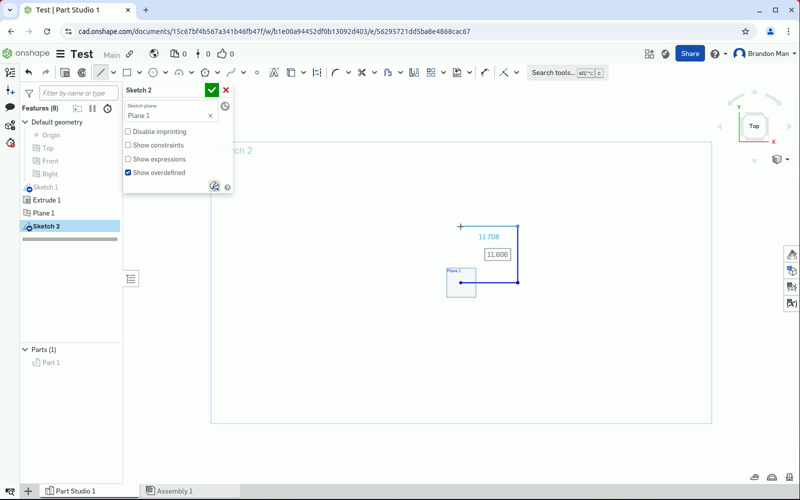
click(460, 226)
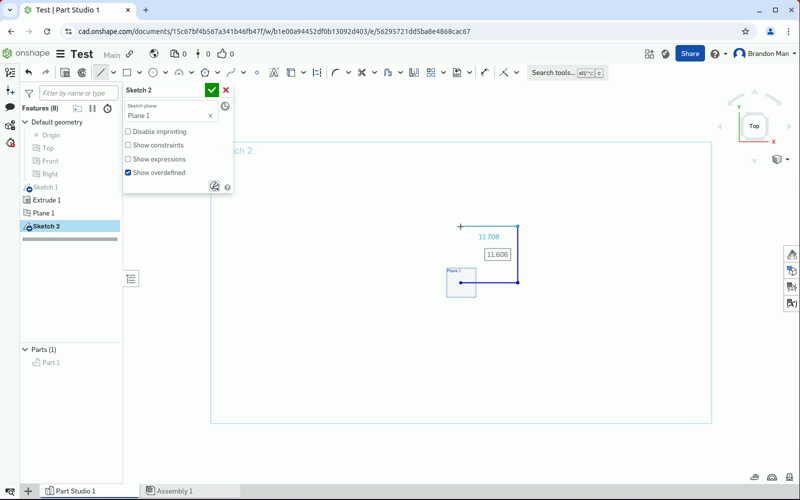
key_up(shift)
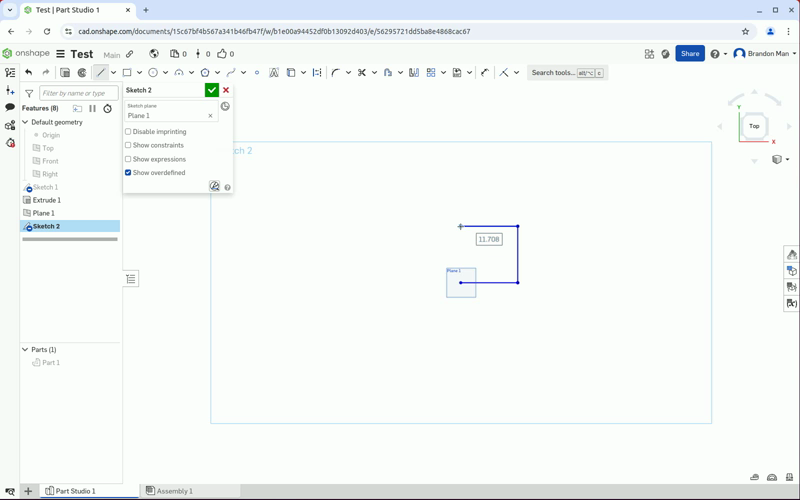
mouse_move(490, 226)
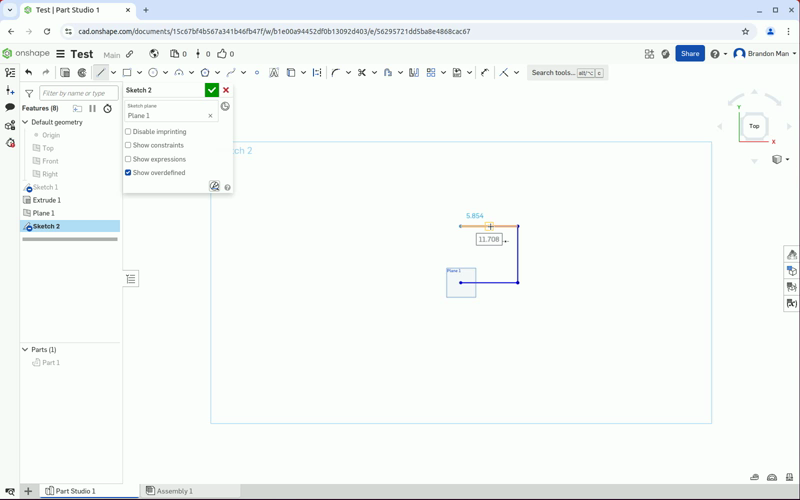
key_down(shift)
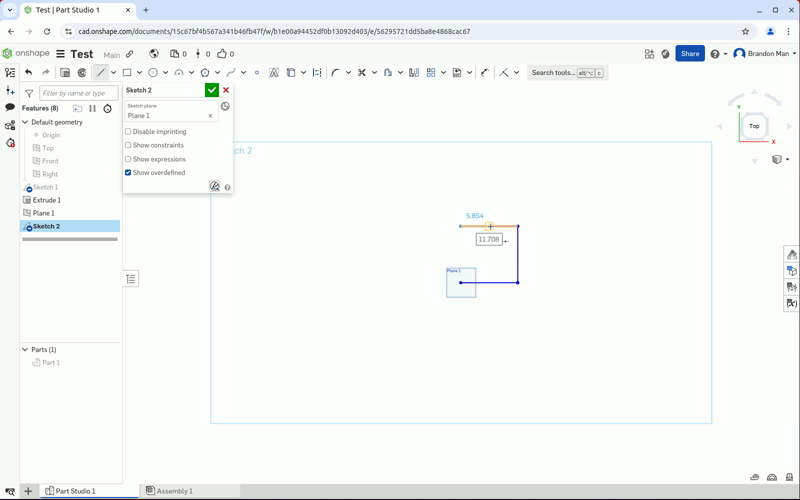
mouse_move(460, 282)
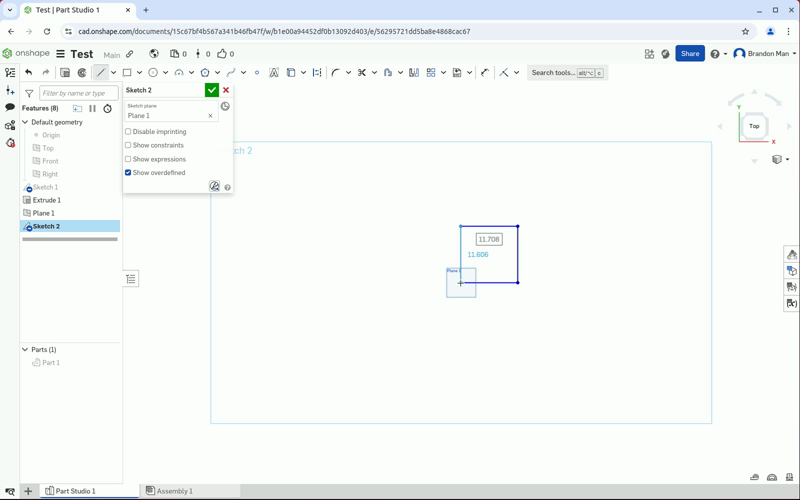
key_up(shift)
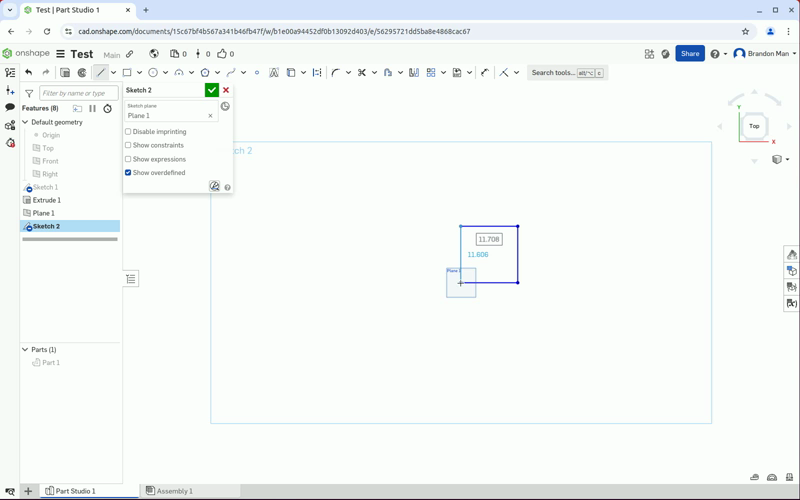
click(460, 282)
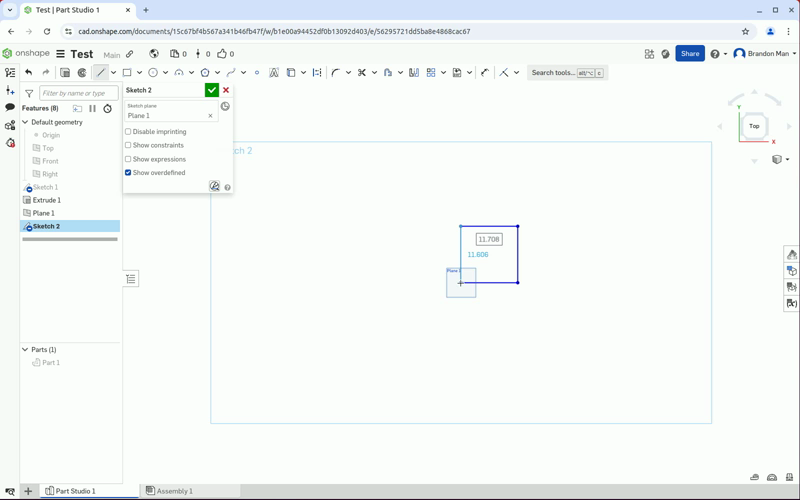
key(esc)
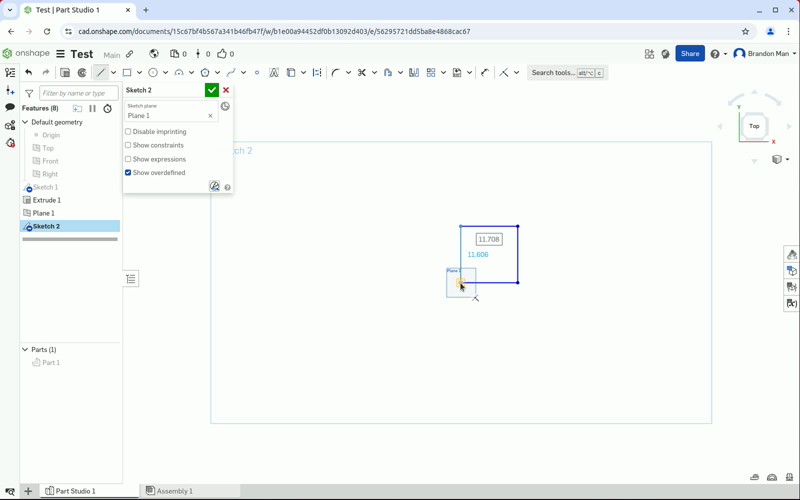
mouse_move(488, 263)
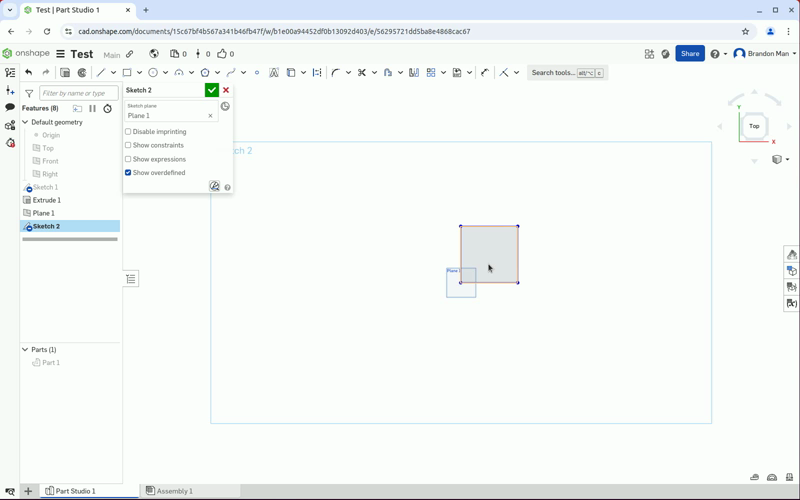
click(488, 263)
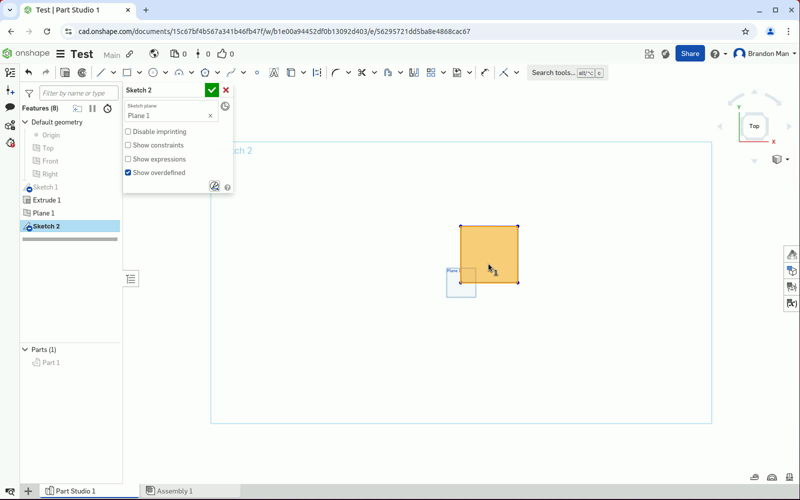
mouse_move(73, 352)
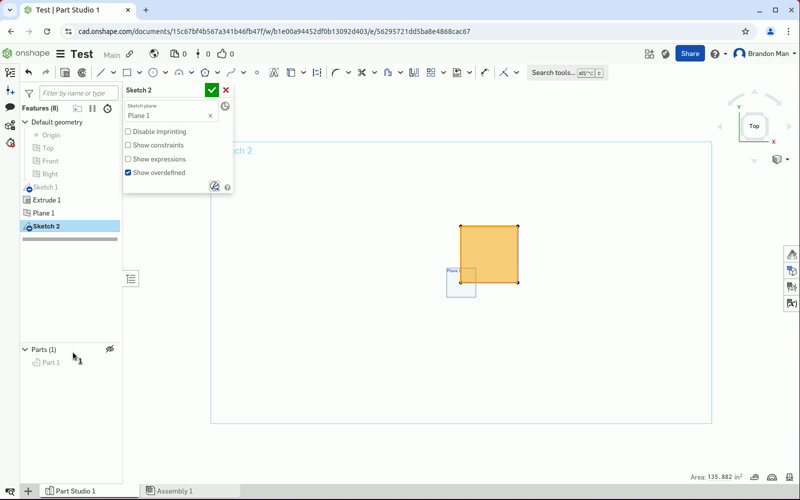
key(shift+y)
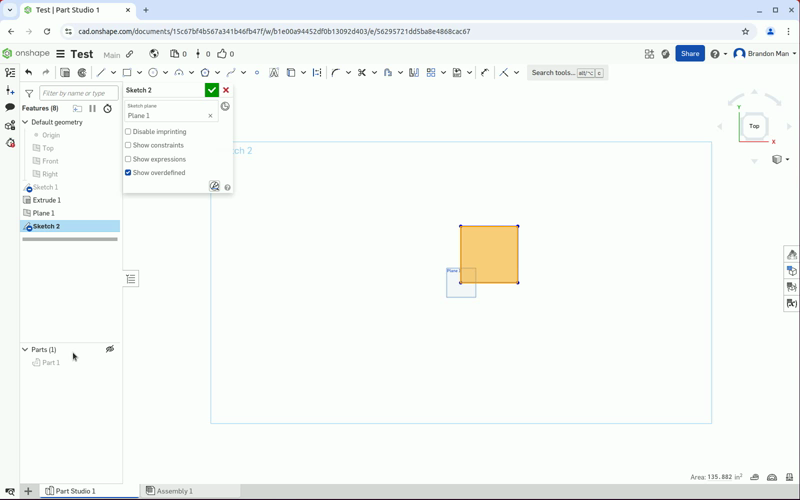
key(shift+e)
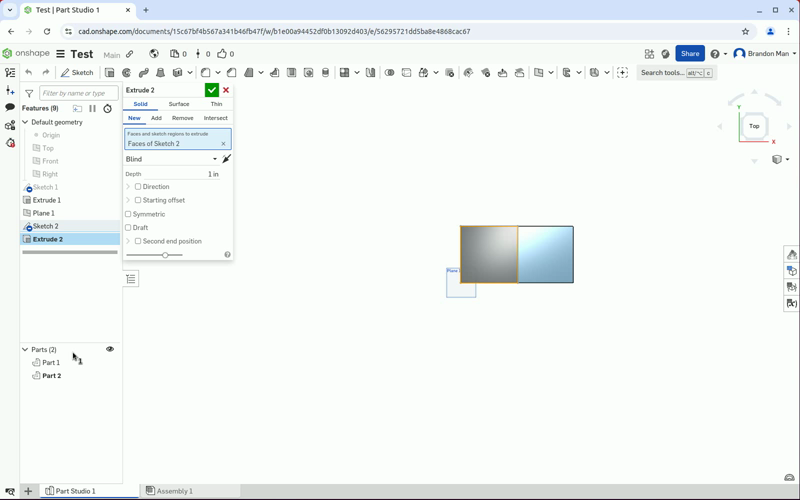
mouse_move(143, 106)
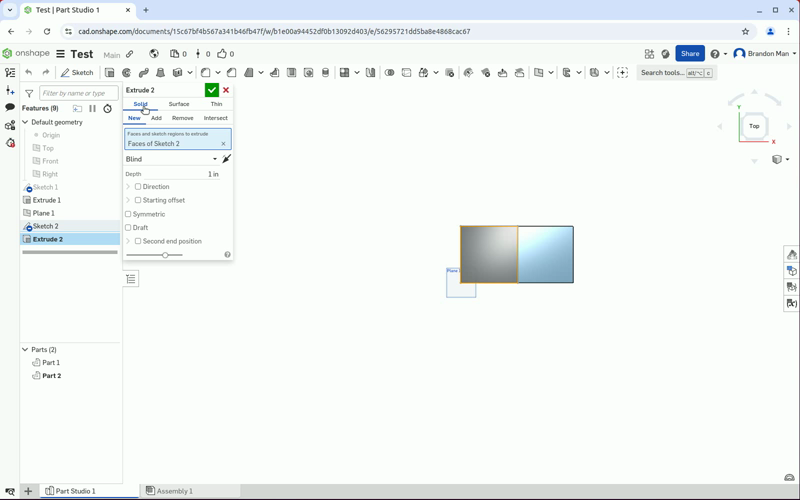
click(143, 106)
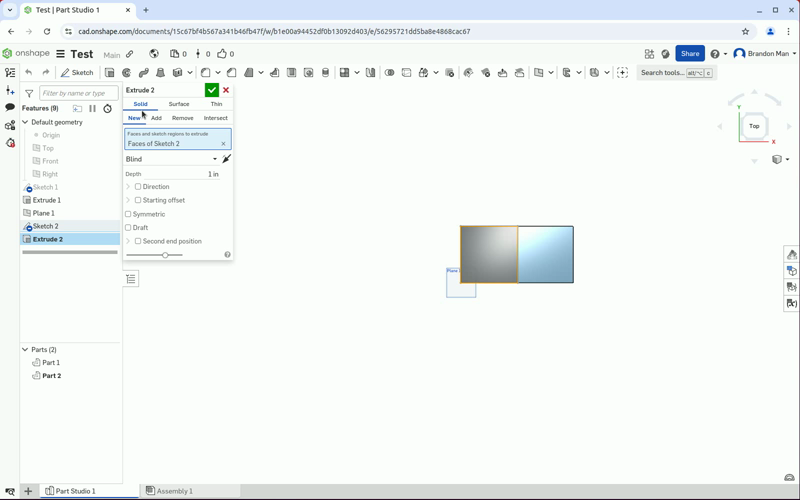
mouse_move(137, 120)
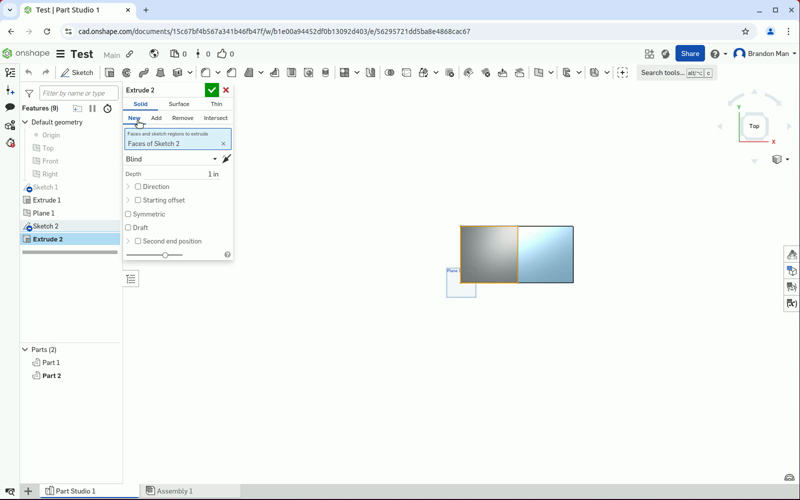
click(137, 120)
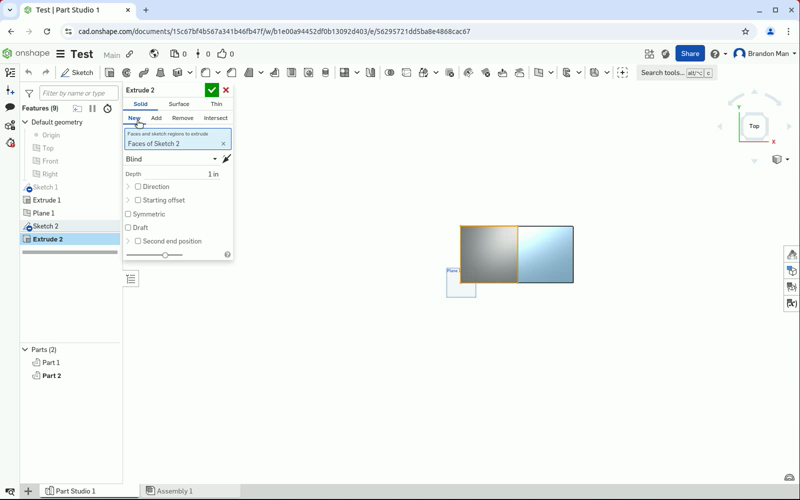
key(tab, 4)
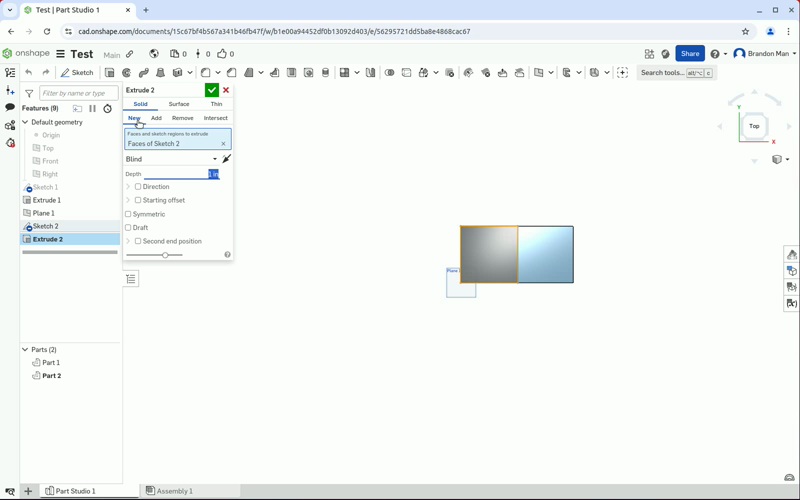
text(11.554)
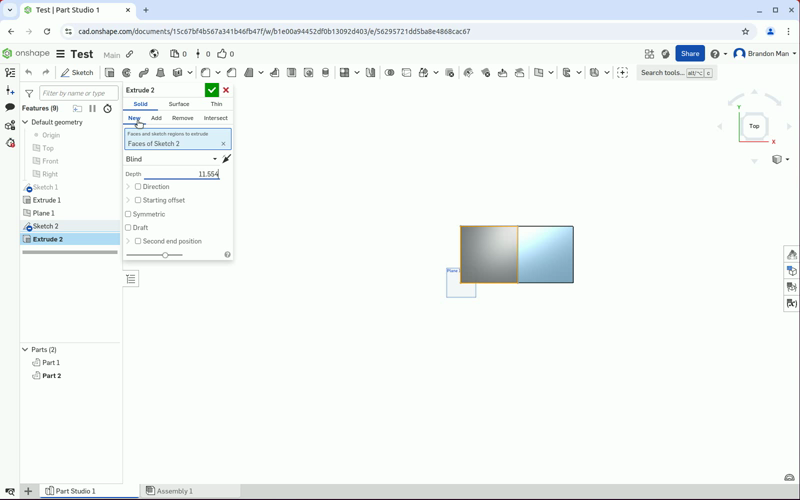
key(enter)
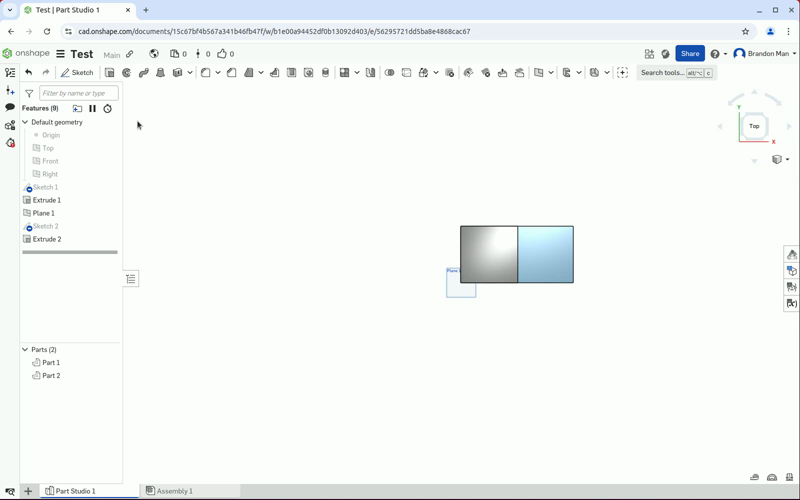
key(shift+h)
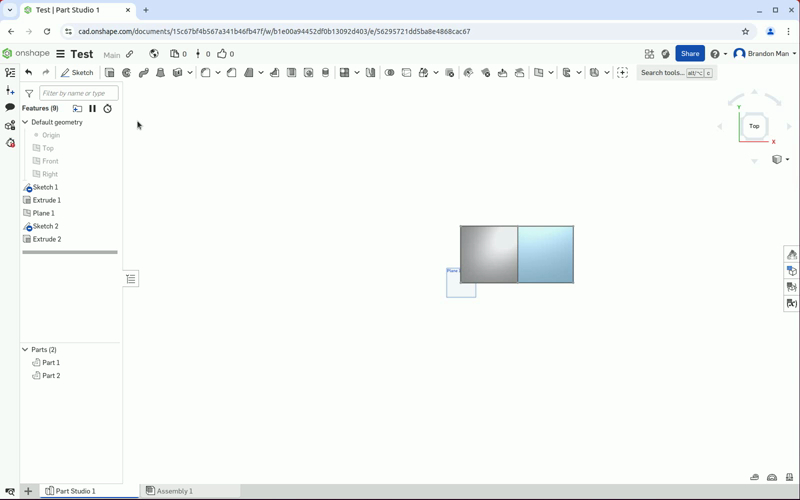
key(shift+h)
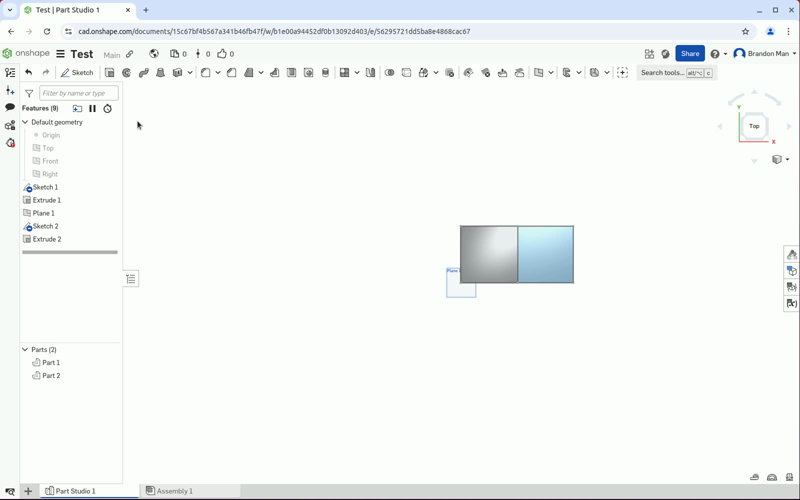
key(shift+7)
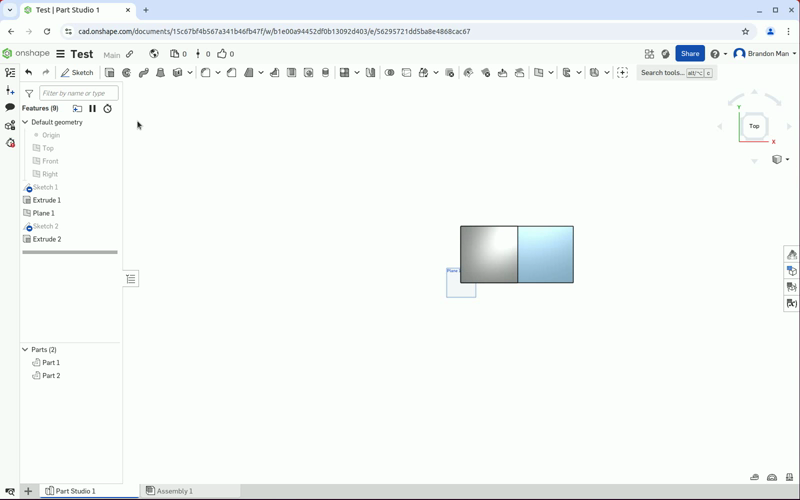
key(up, 3)
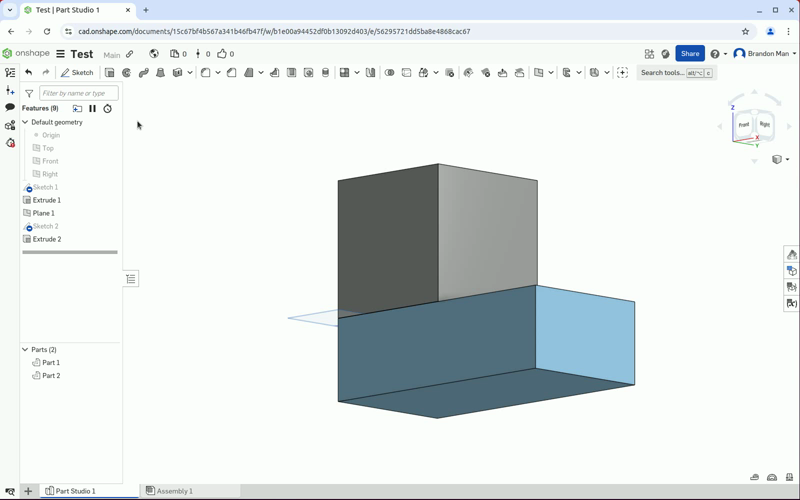
key(left, 3)
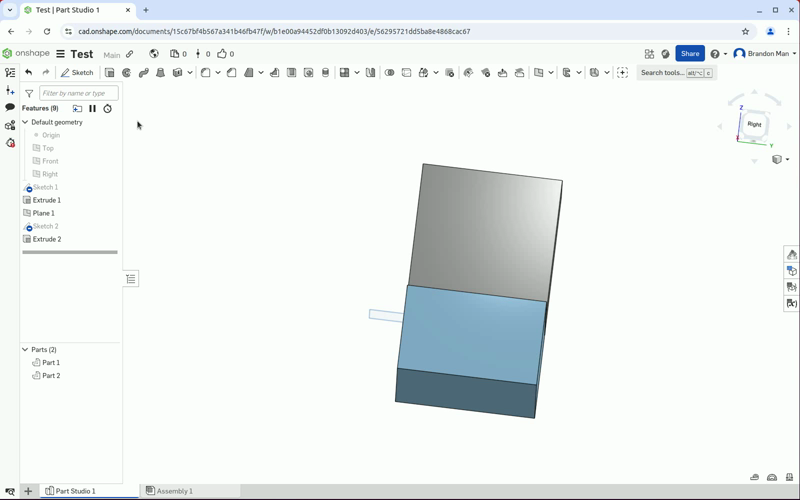
key(right, 3)
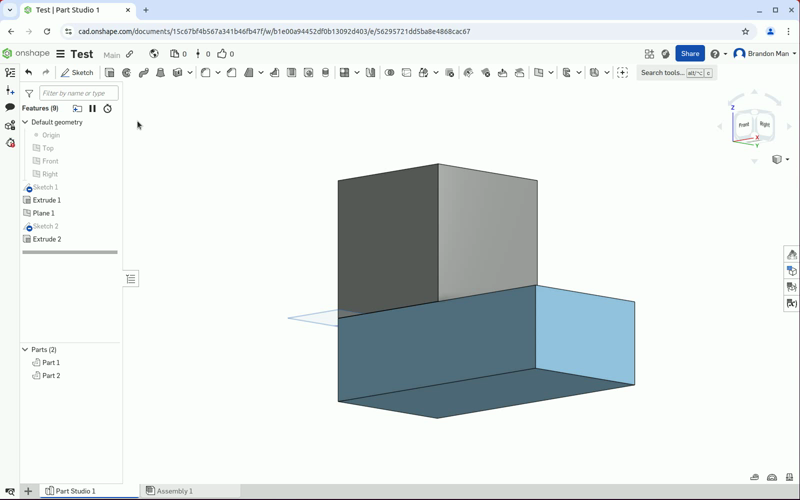
key(down, 3)
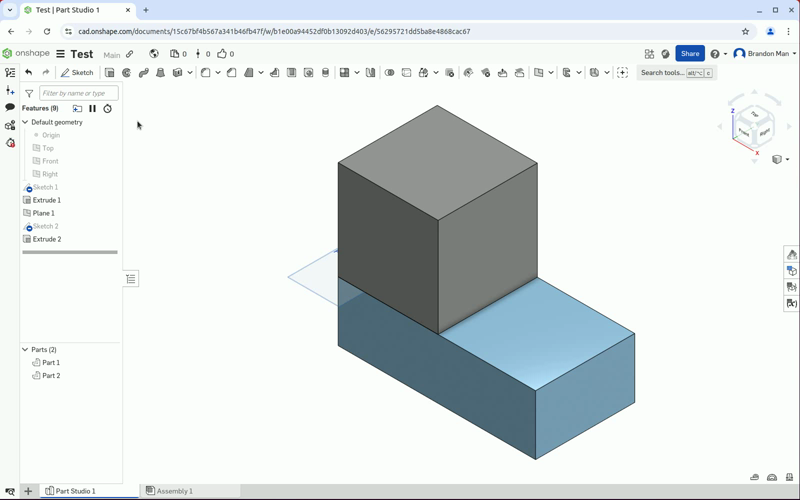
mouse_move(73, 189)
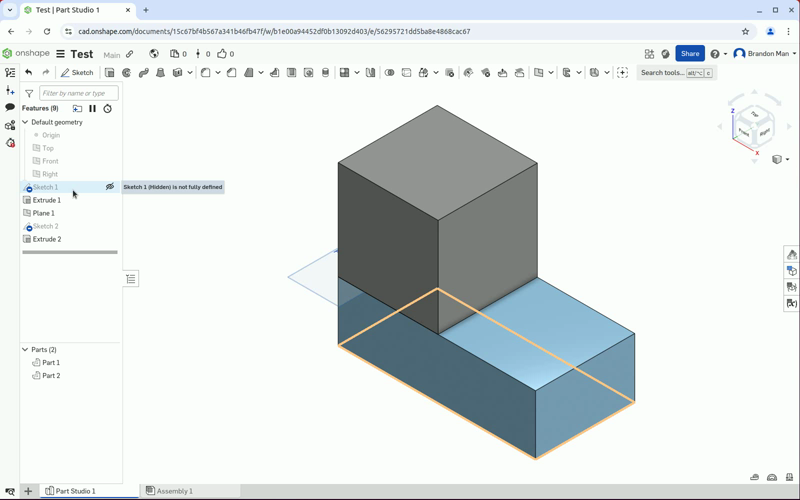
click(73, 189)